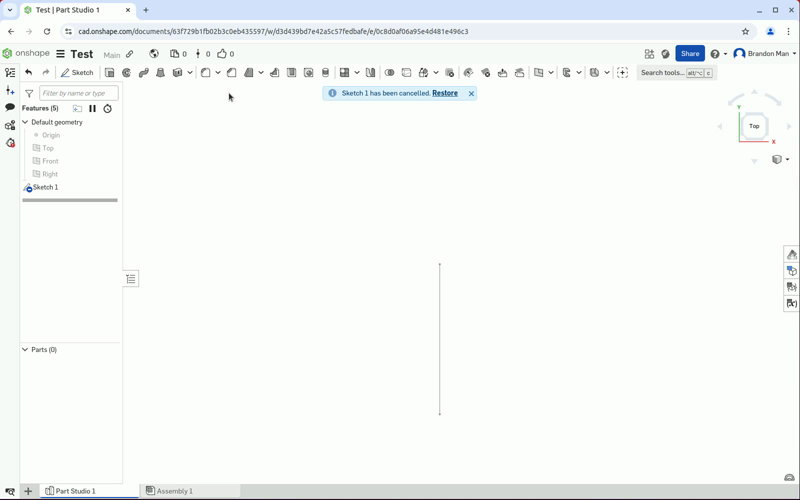
key(shift+h)
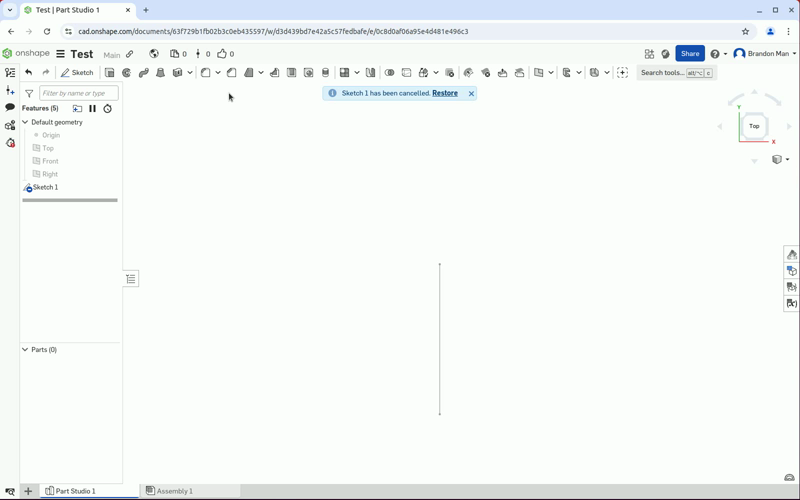
key(shift+s)
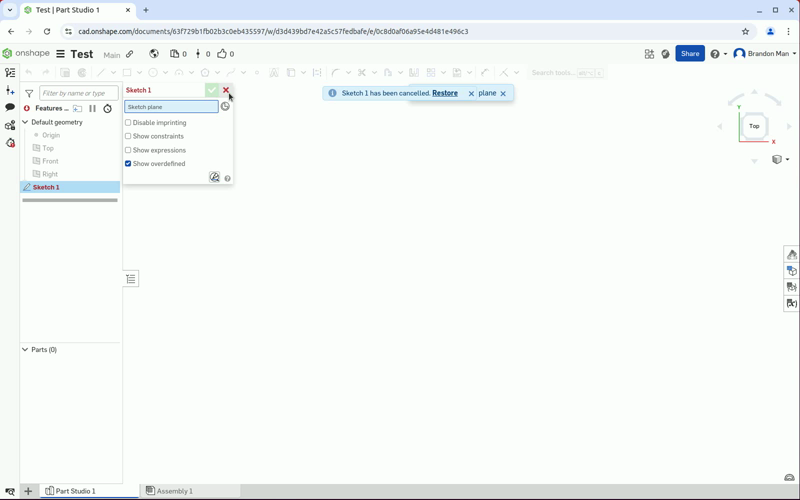
mouse_move(73, 150)
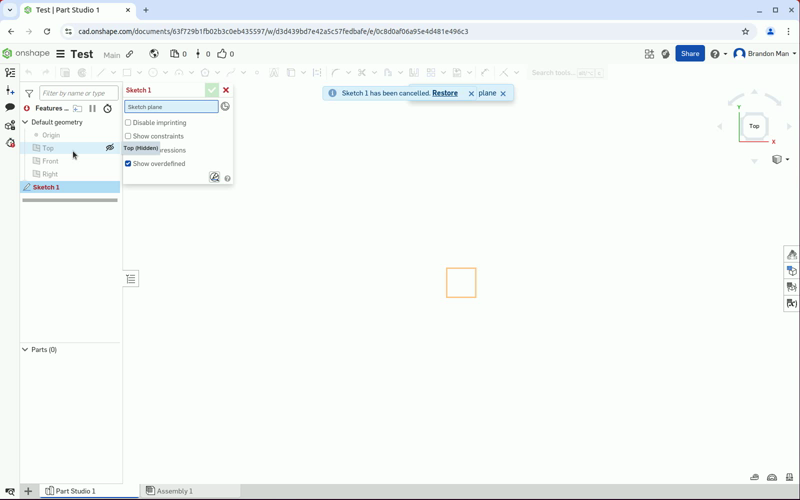
click(73, 150)
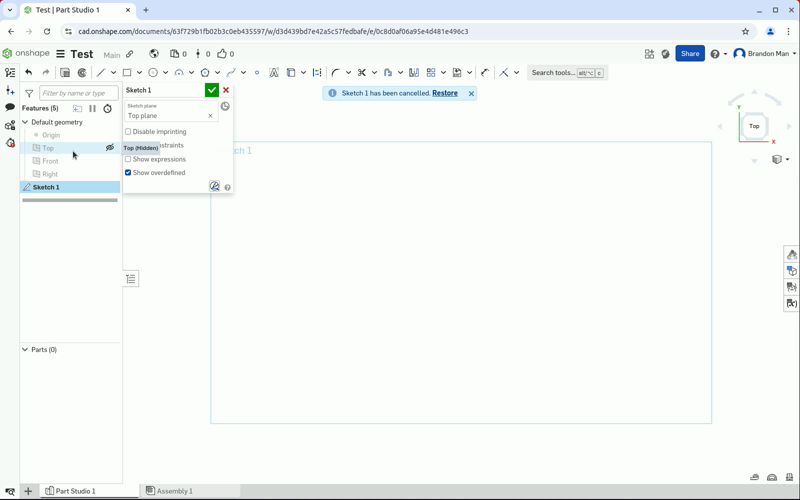
mouse_move(73, 352)
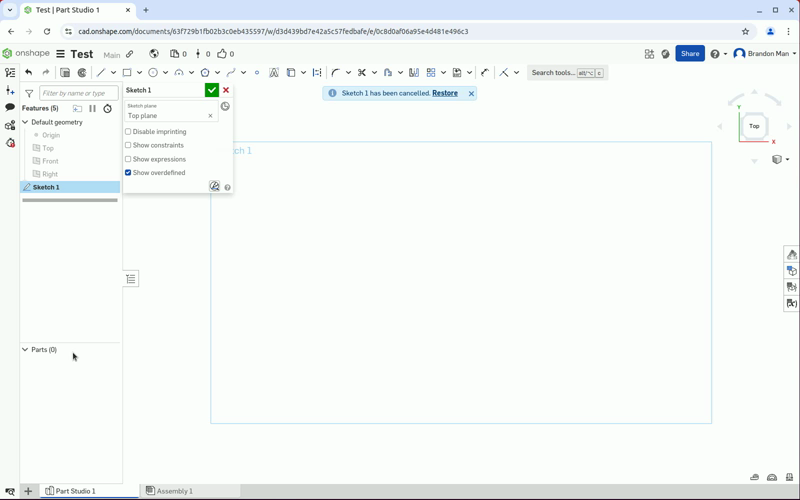
key(y)
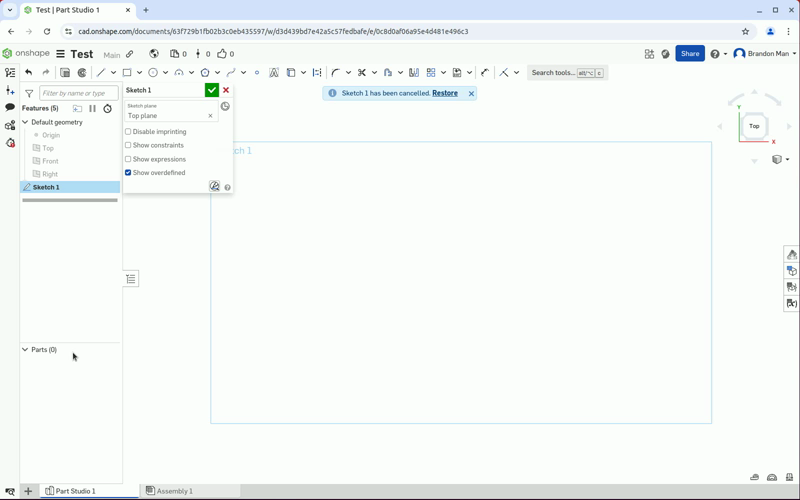
key(c)
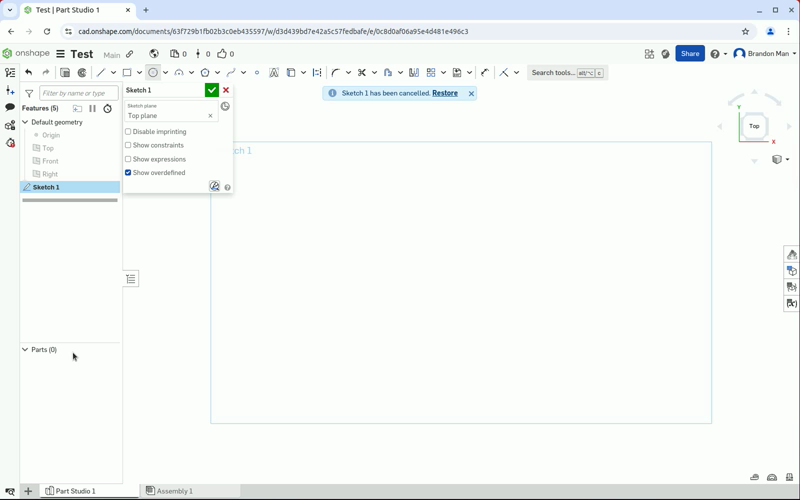
key_down(shift)
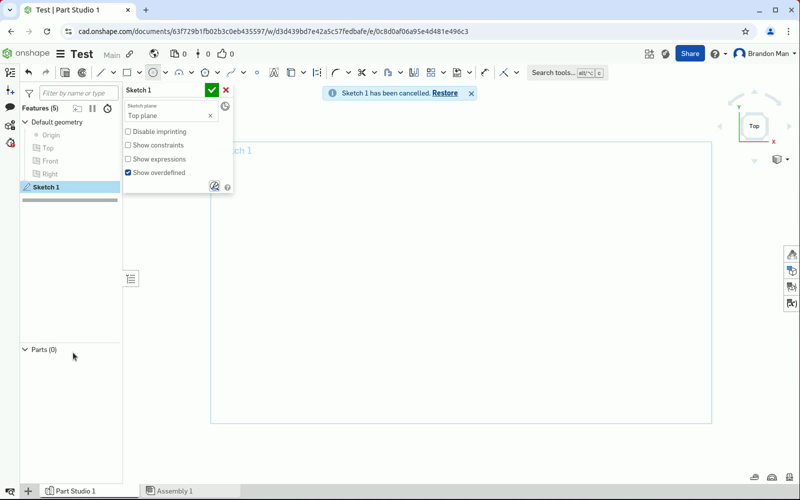
mouse_move(461, 282)
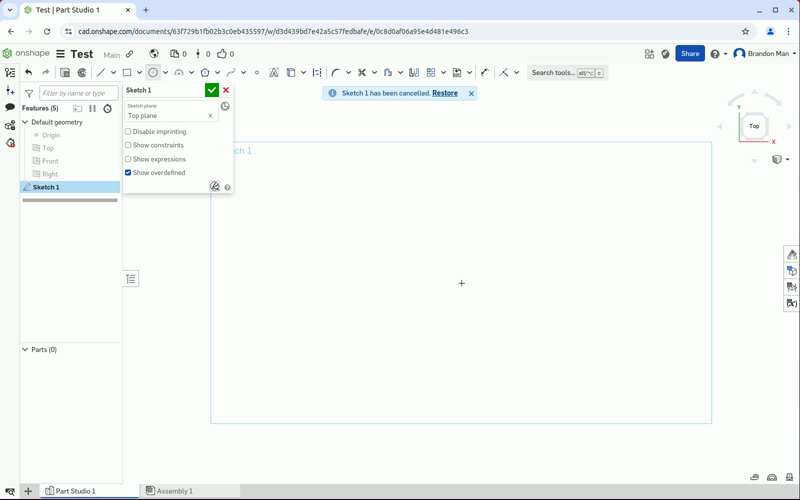
click(461, 282)
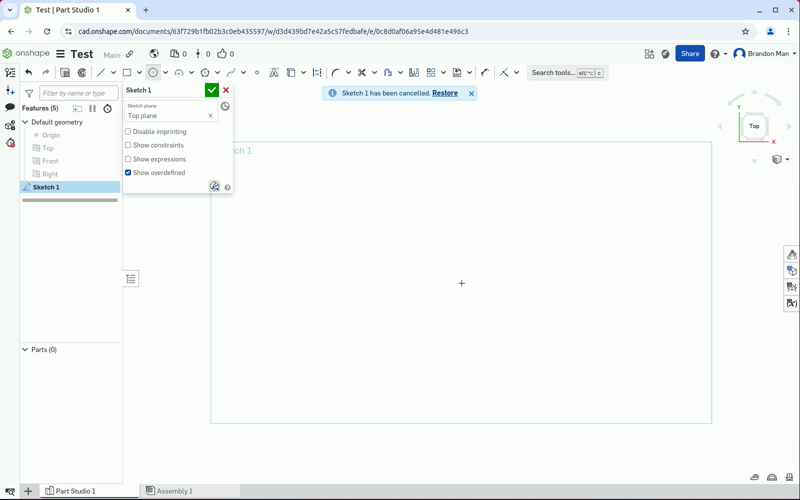
key_up(shift)
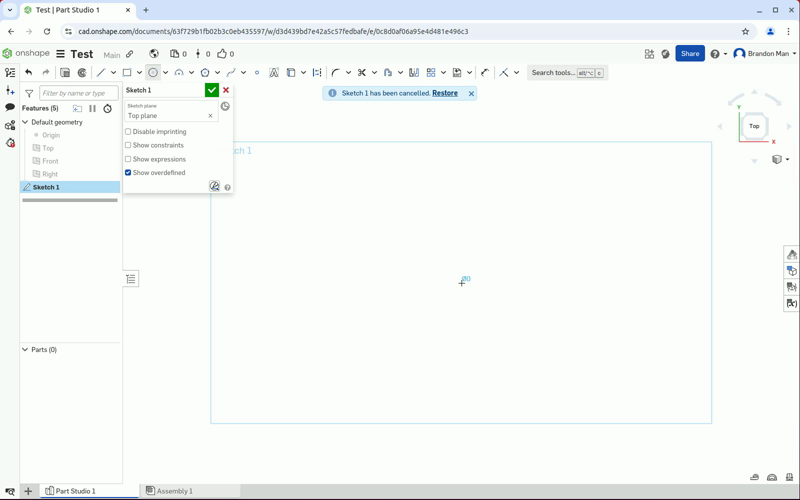
mouse_move(468, 282)
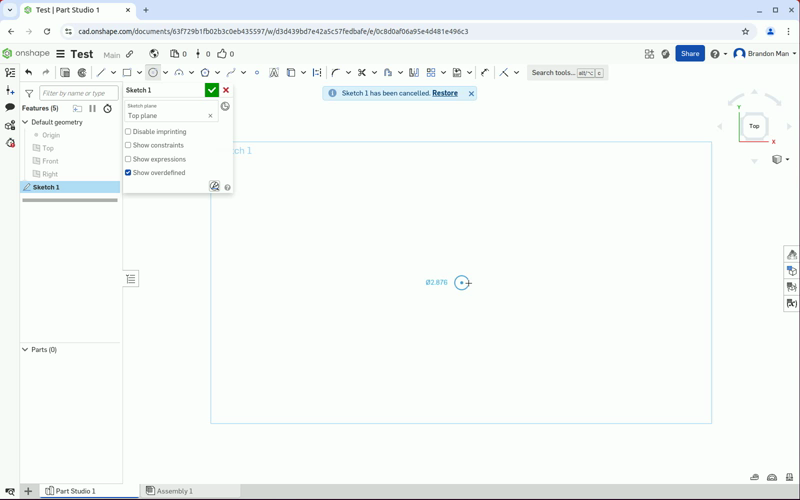
click(468, 282)
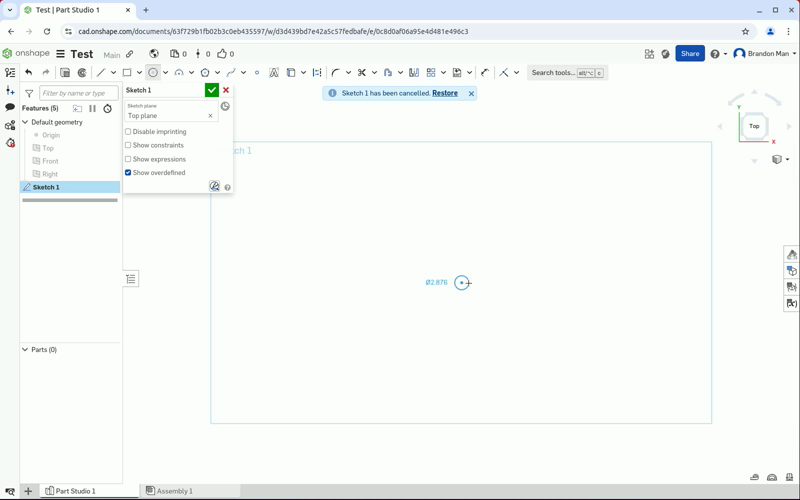
key(esc)
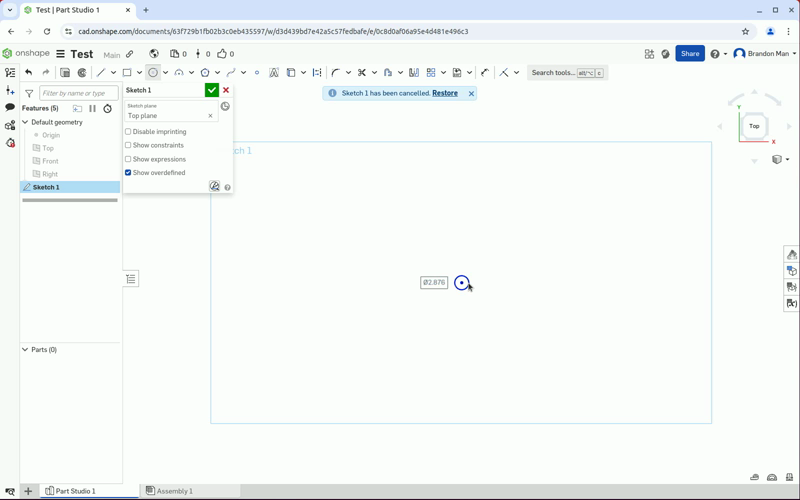
mouse_move(463, 277)
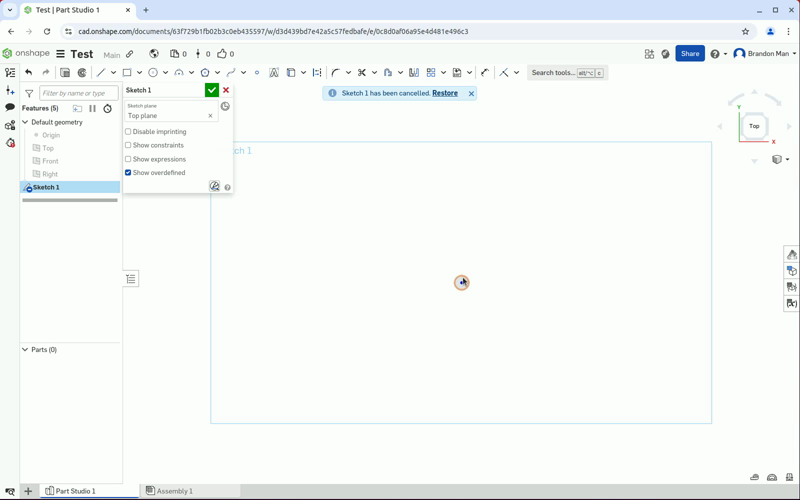
scroll(6)
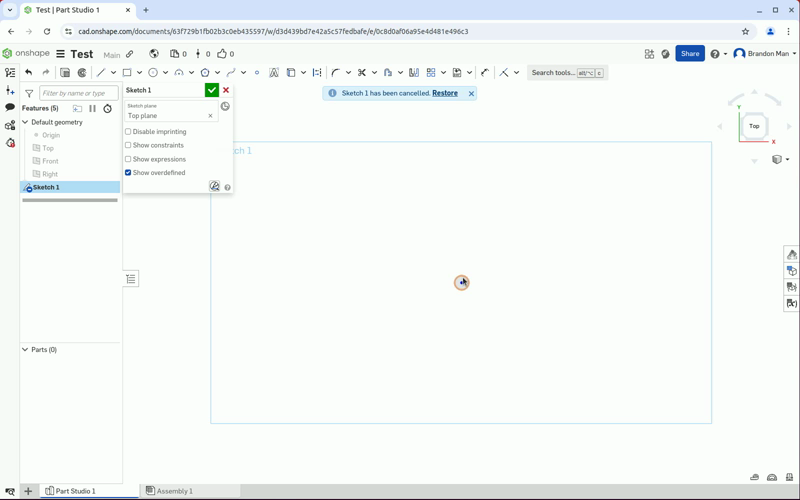
scroll(6)
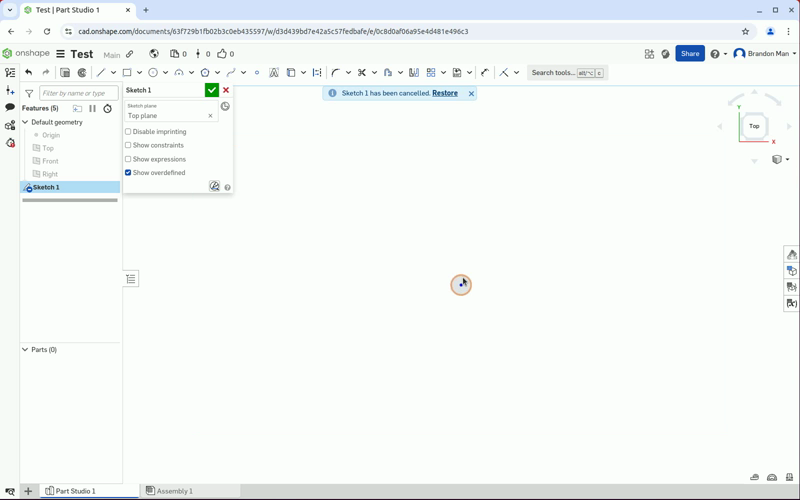
scroll(6)
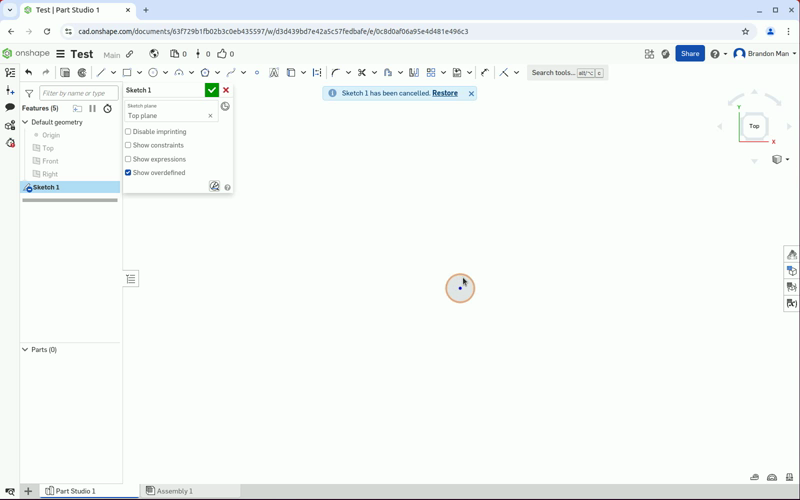
scroll(6)
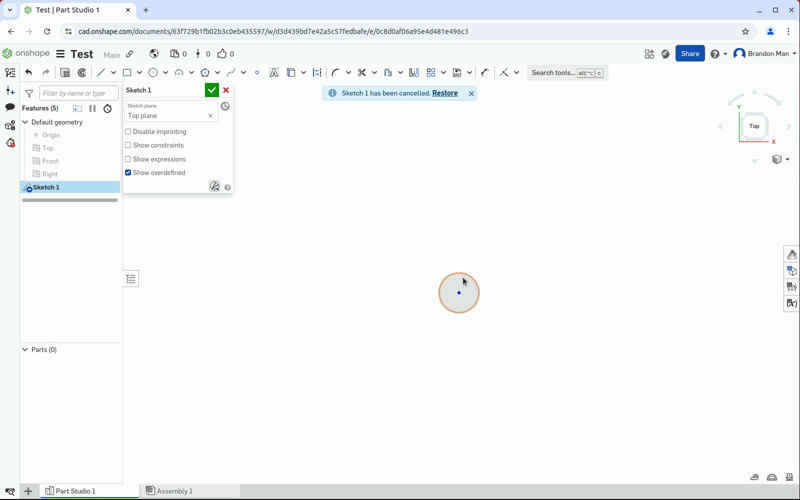
scroll(6)
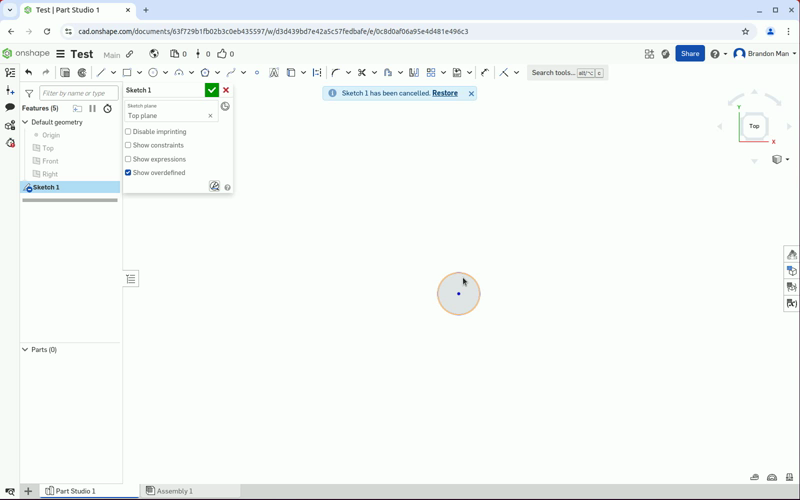
scroll(6)
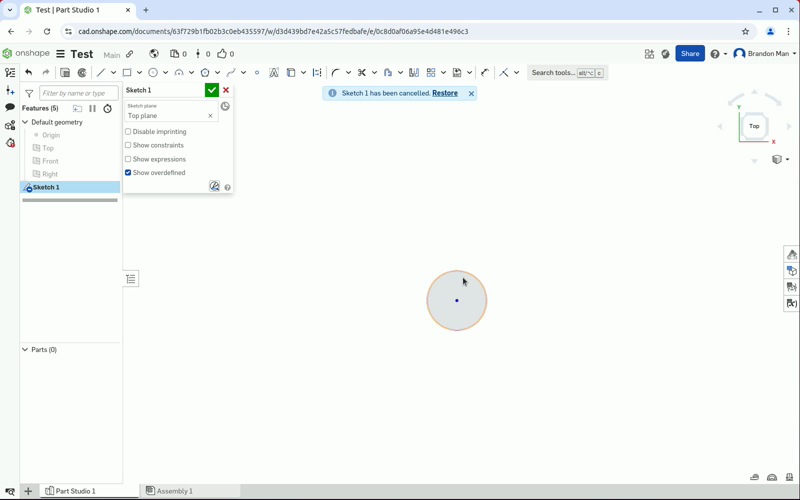
scroll(6)
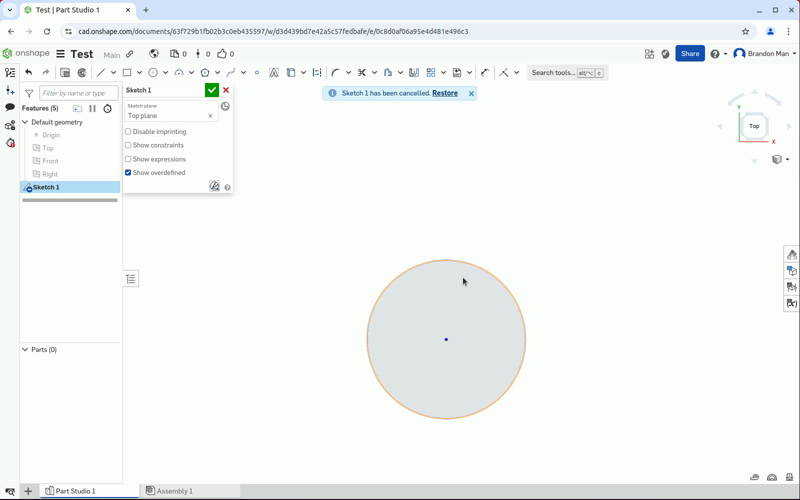
click(463, 277)
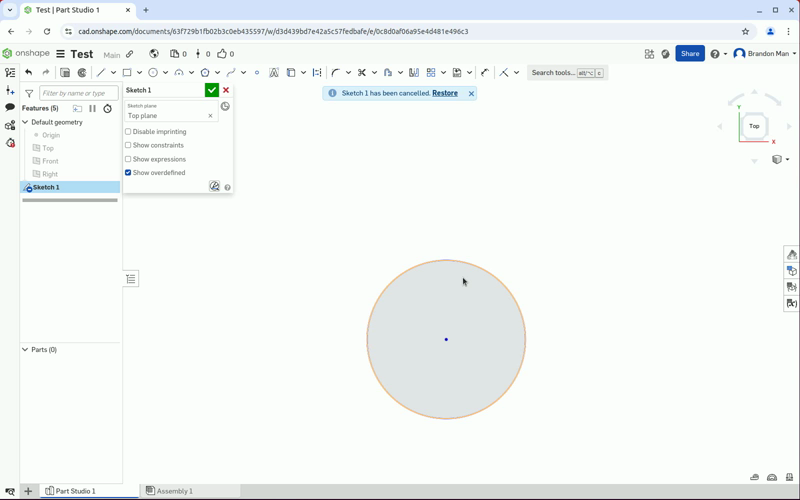
scroll(-6)
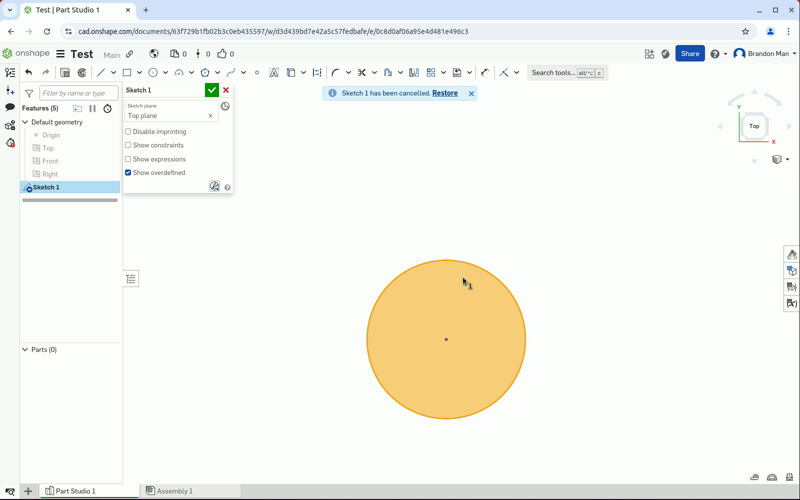
scroll(-6)
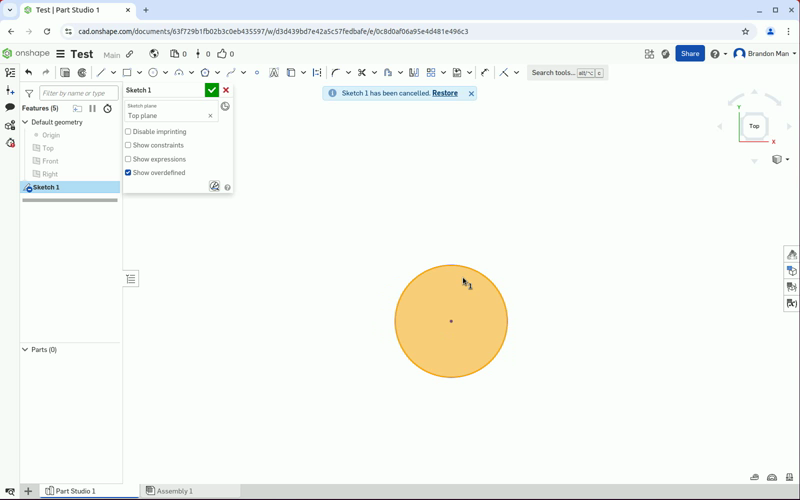
scroll(-6)
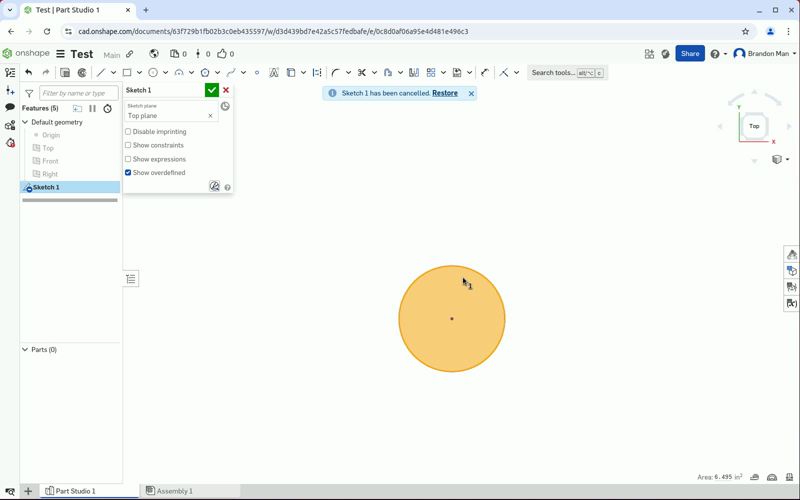
scroll(-6)
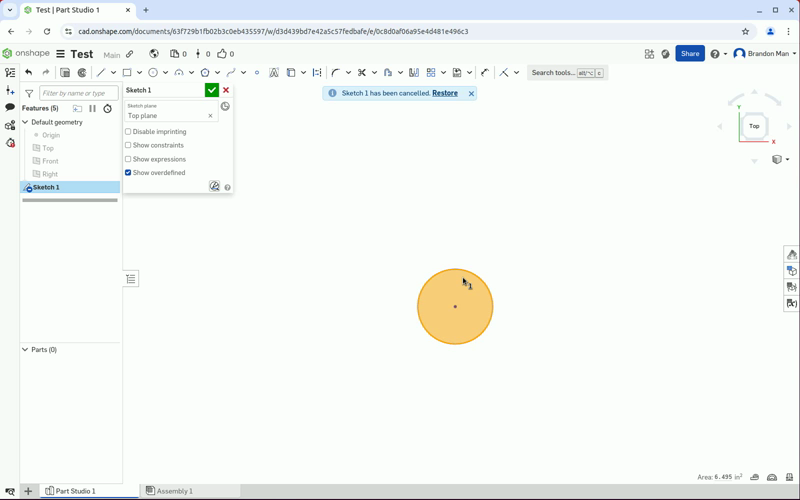
scroll(-6)
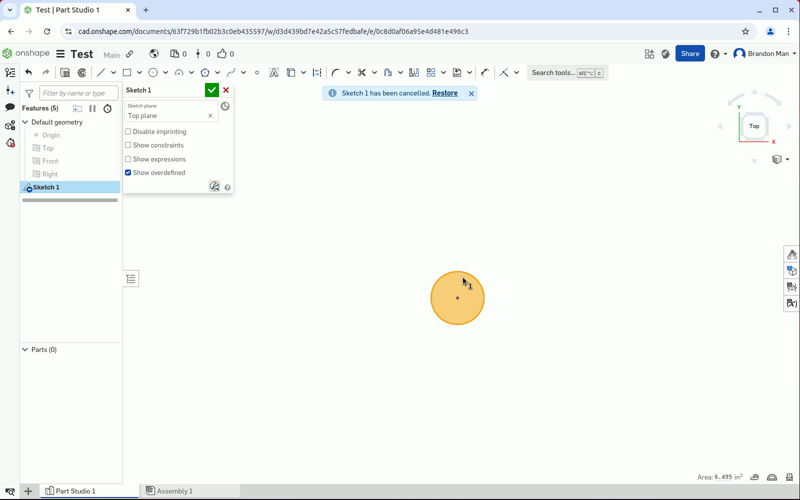
scroll(-6)
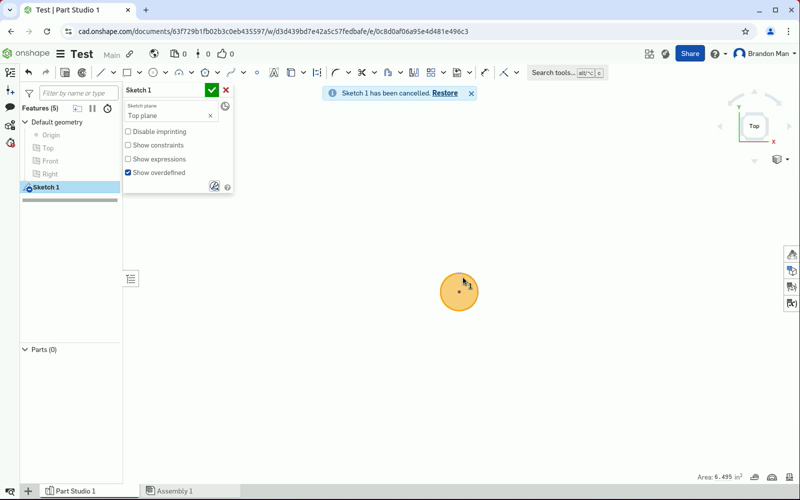
scroll(-6)
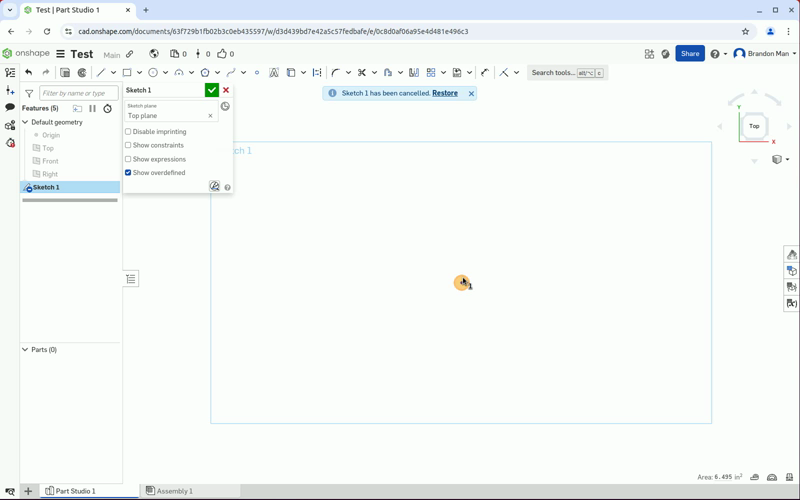
mouse_move(73, 352)
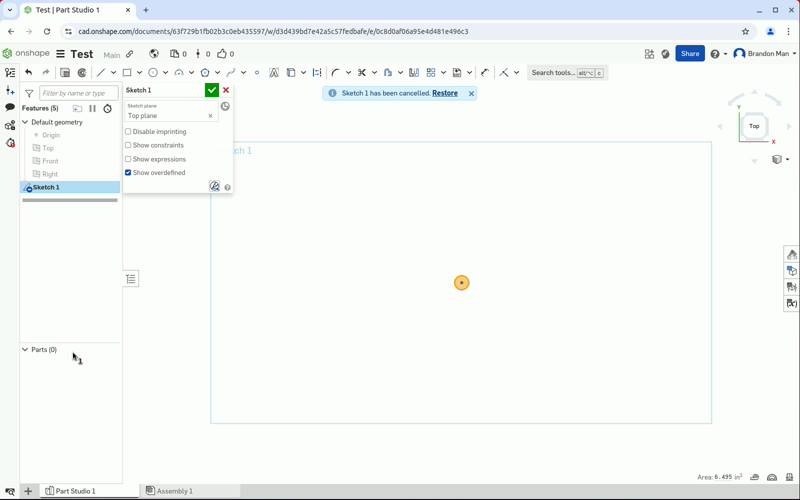
key(shift+y)
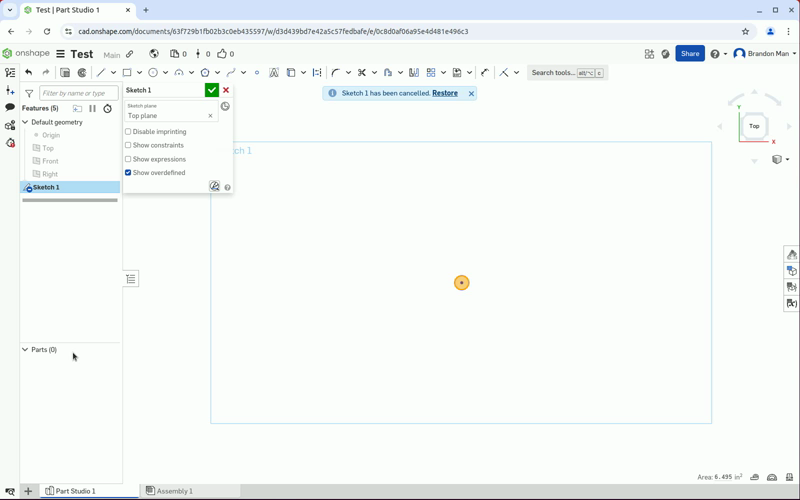
key(shift+e)
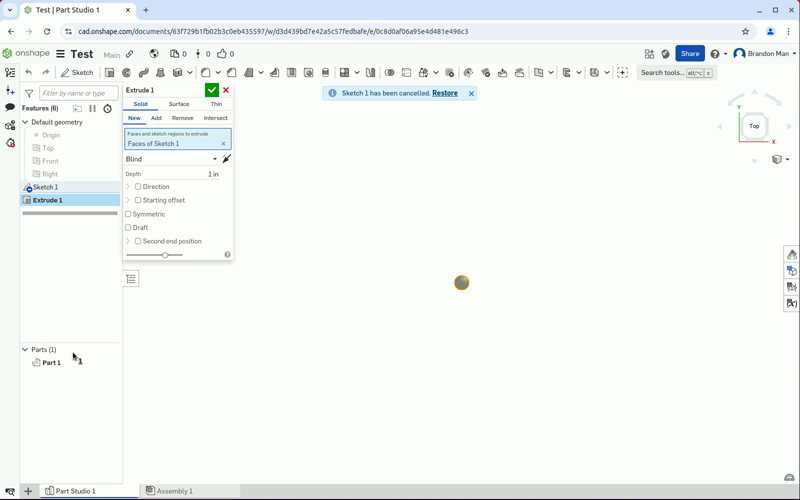
mouse_move(143, 106)
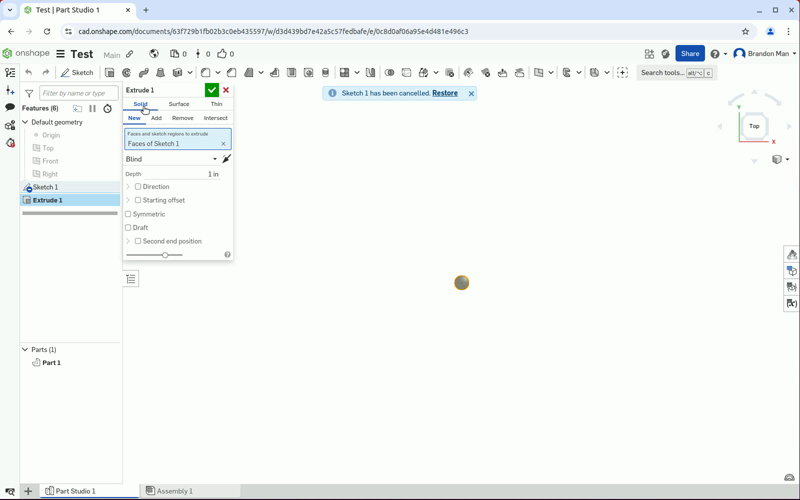
click(143, 106)
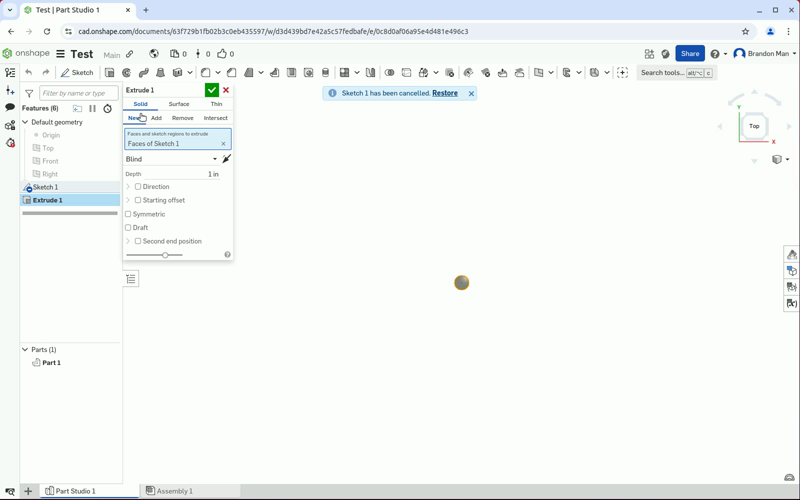
mouse_move(137, 120)
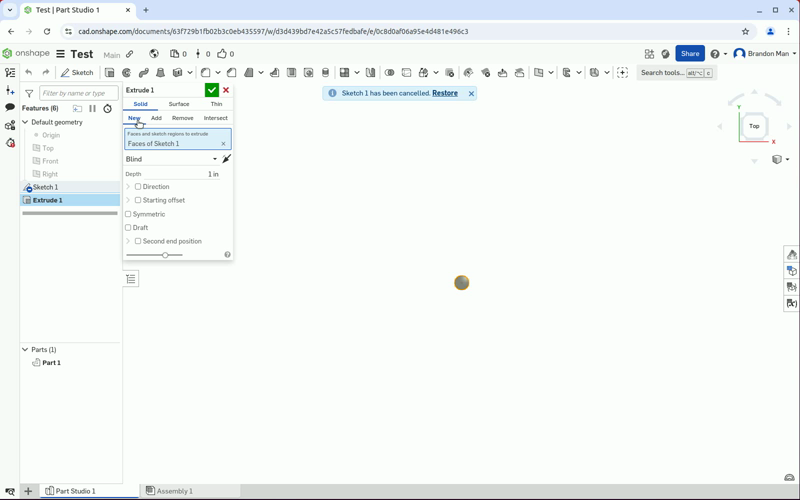
click(137, 120)
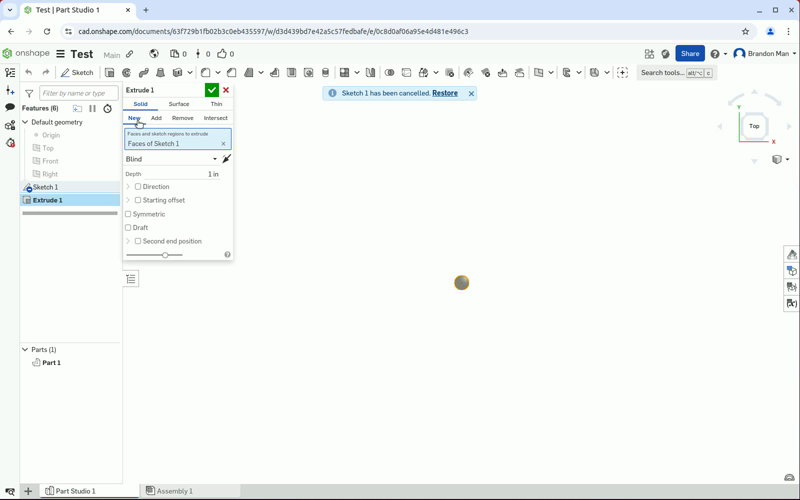
key(tab, 4)
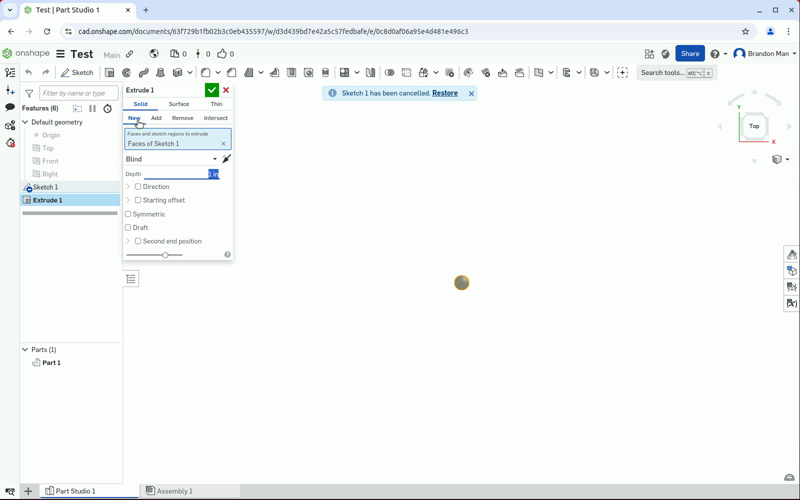
text(23.108)
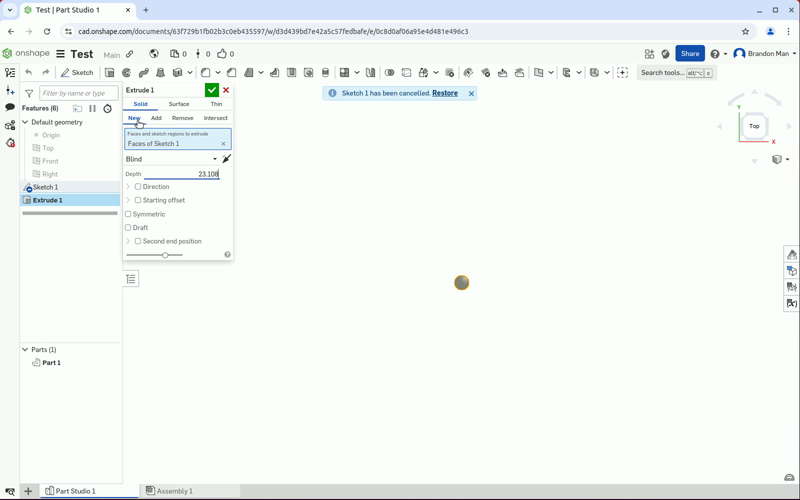
key(enter)
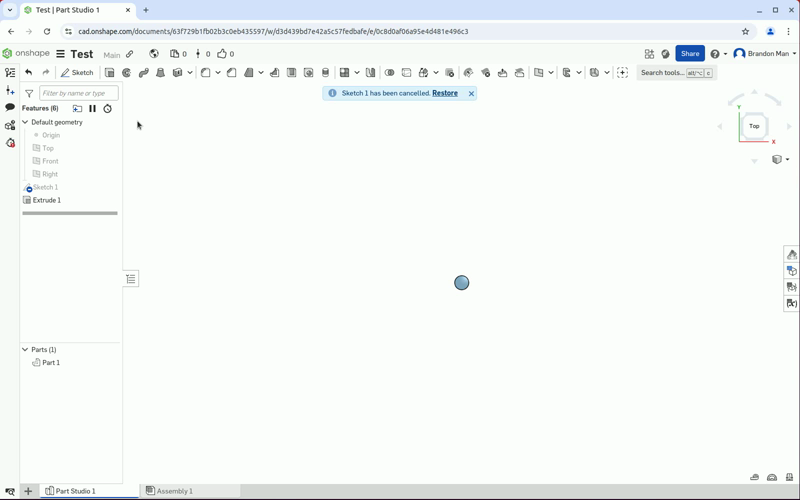
key(shift+h)
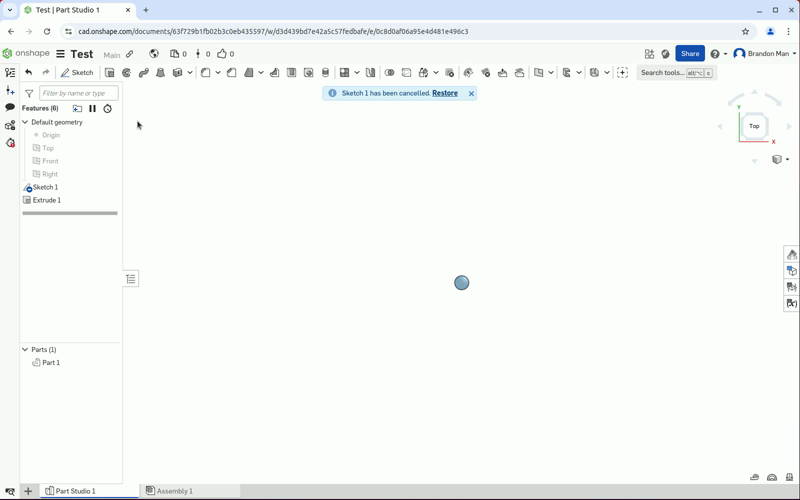
key(shift+h)
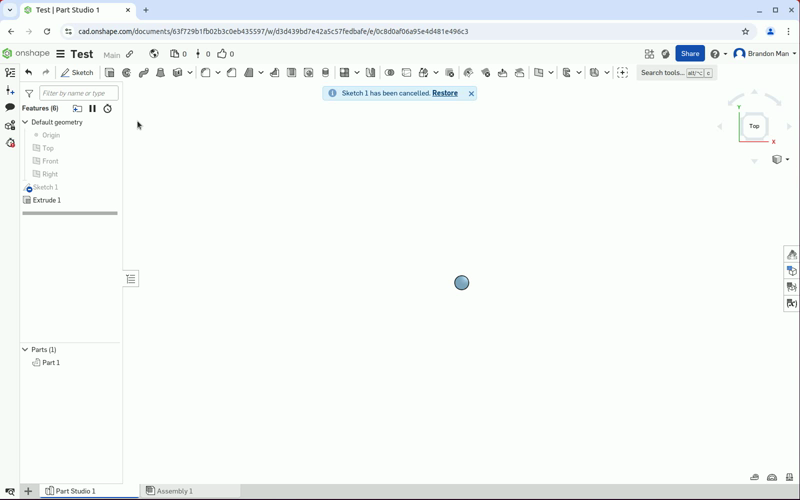
mouse_move(73, 189)
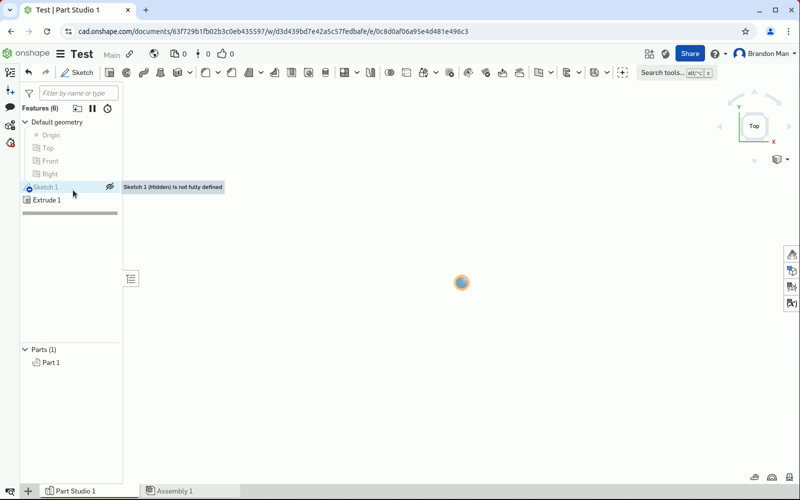
click(73, 189)
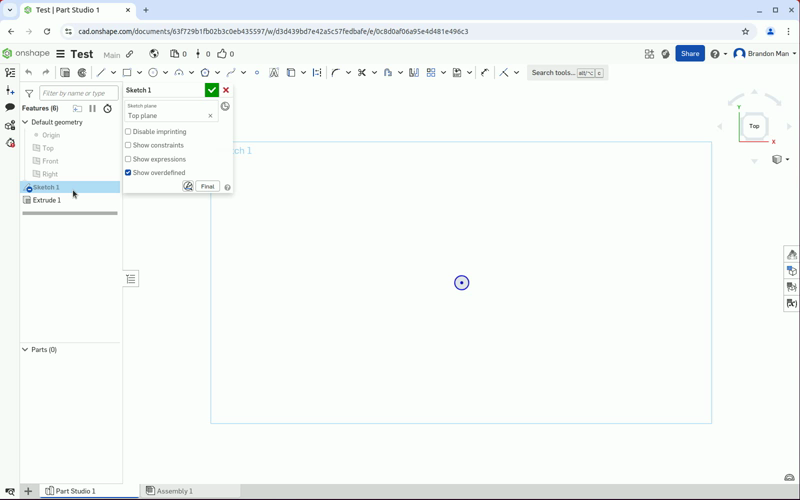
mouse_move(229, 92)
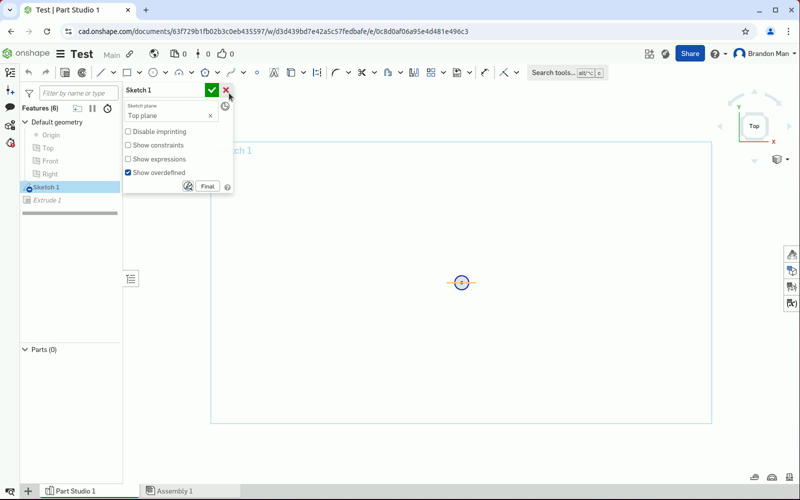
click(229, 92)
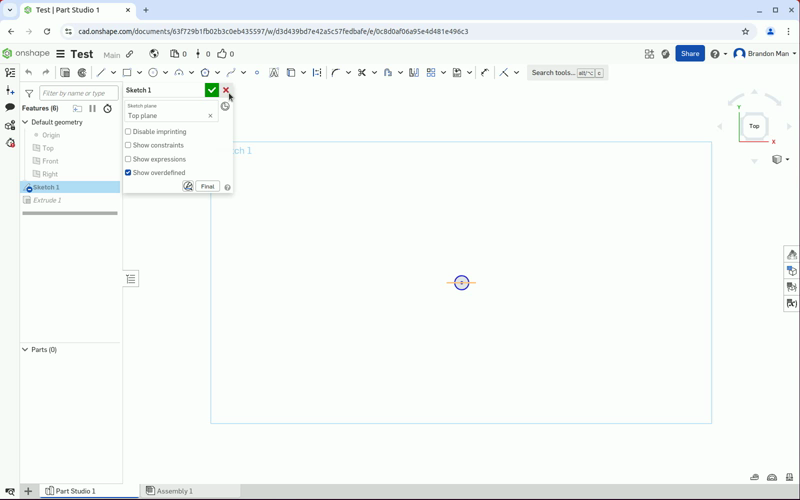
key(shift+s)
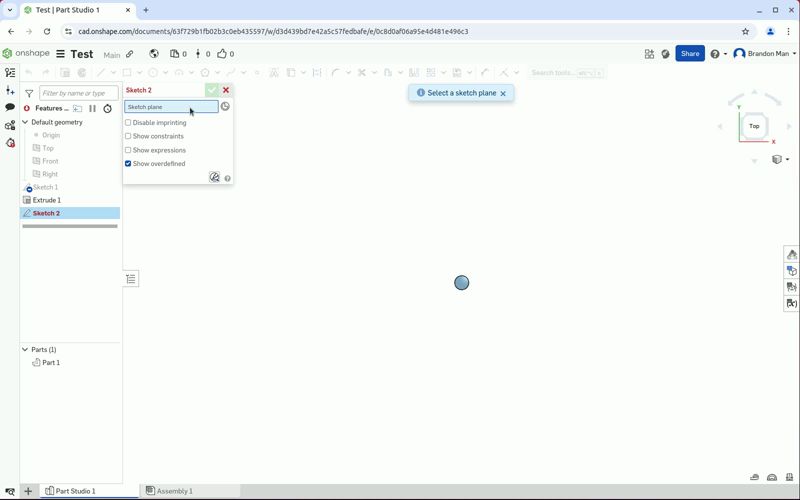
mouse_move(73, 150)
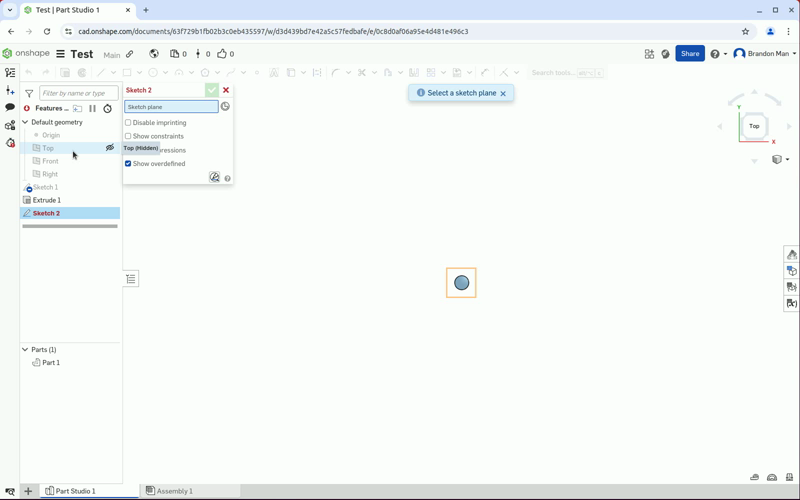
click(73, 150)
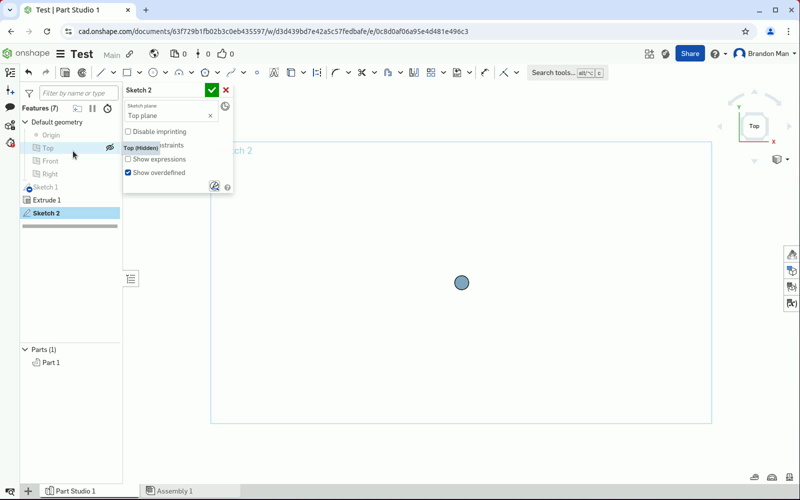
mouse_move(73, 352)
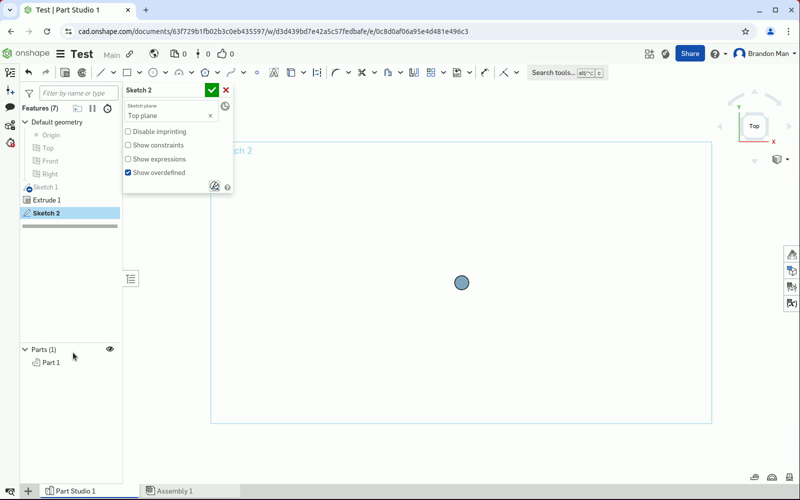
key(y)
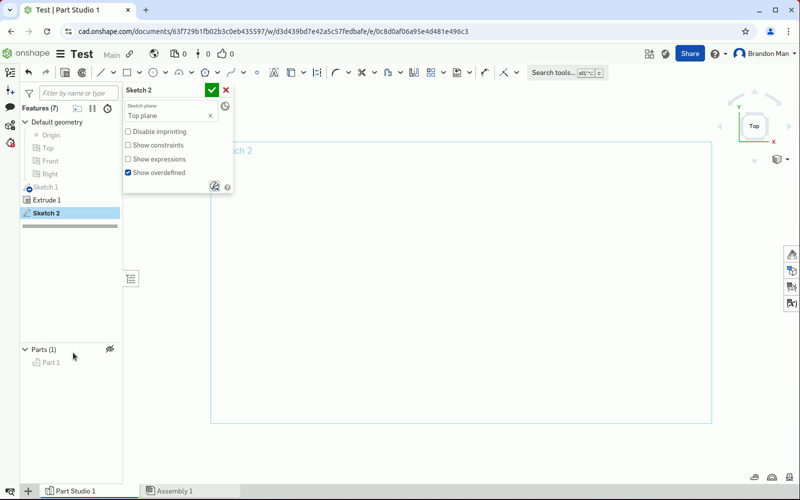
key(c)
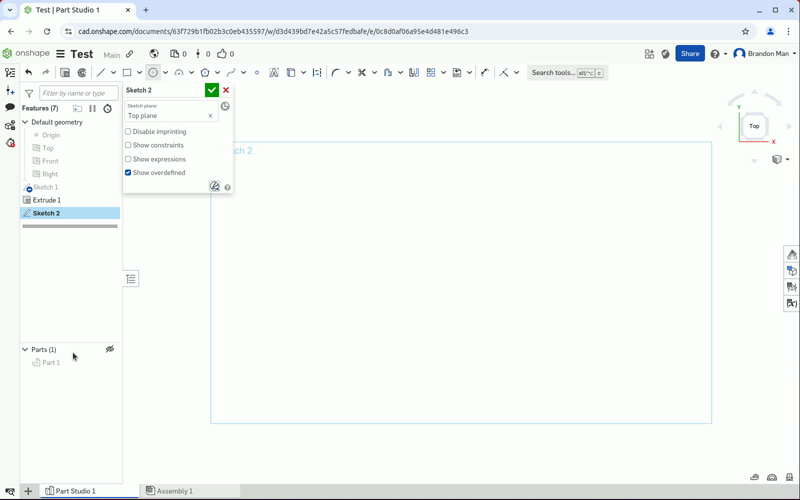
key_down(shift)
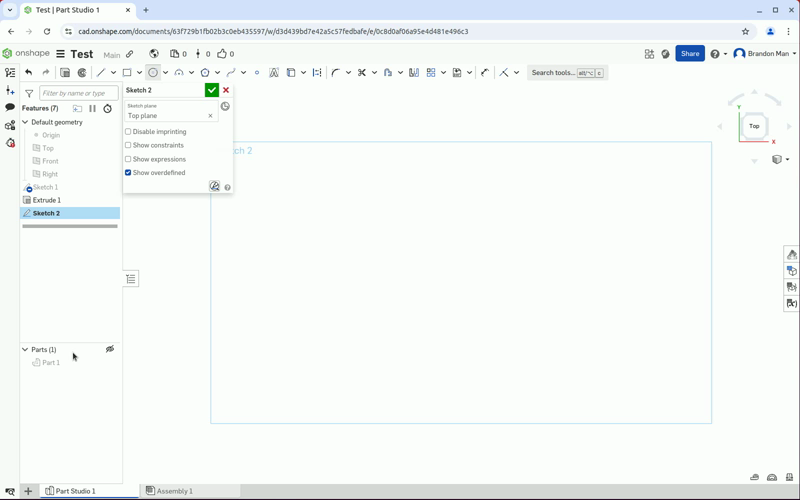
mouse_move(461, 282)
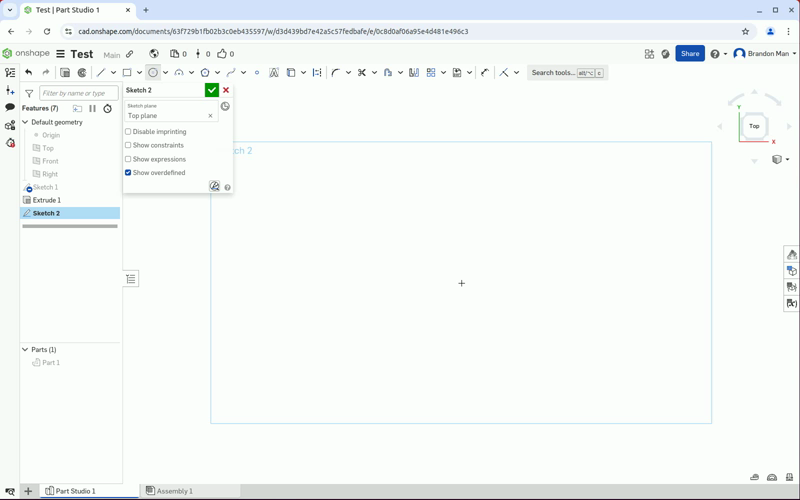
click(461, 282)
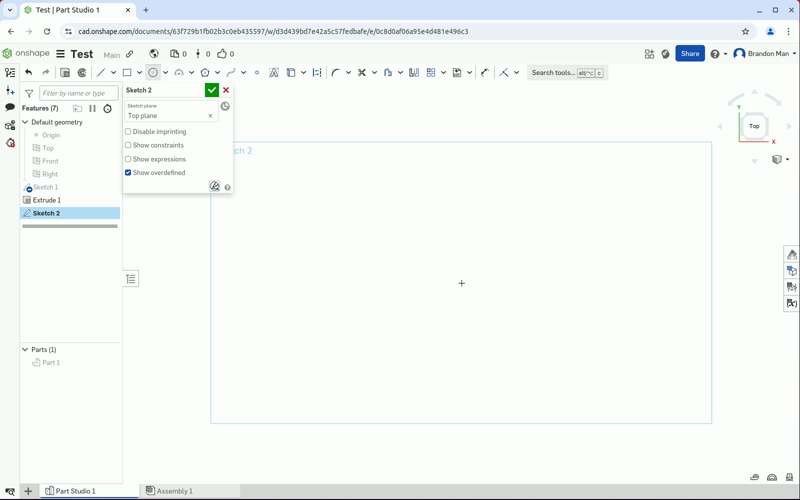
key_up(shift)
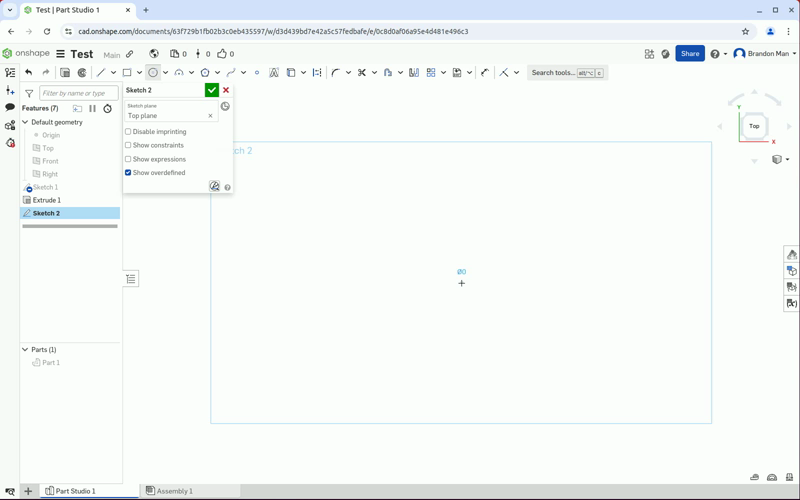
mouse_move(466, 282)
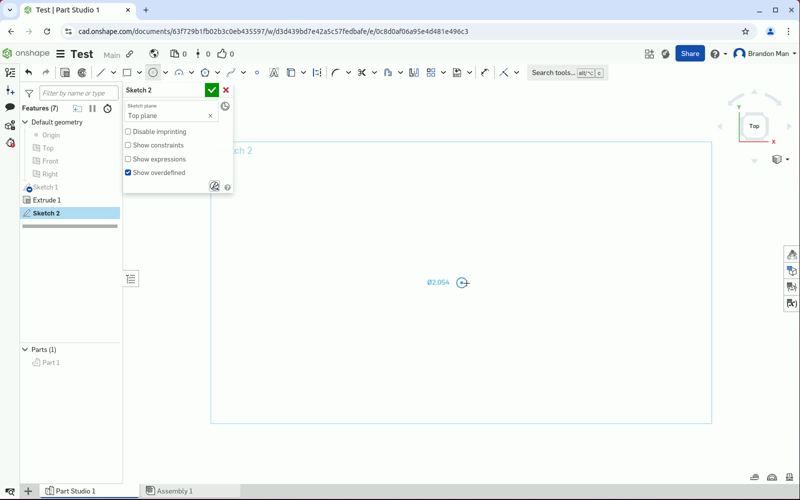
click(466, 282)
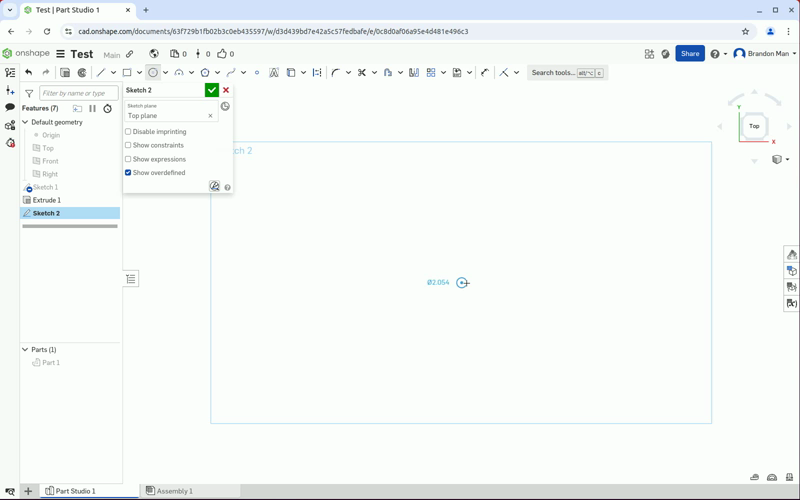
key(esc)
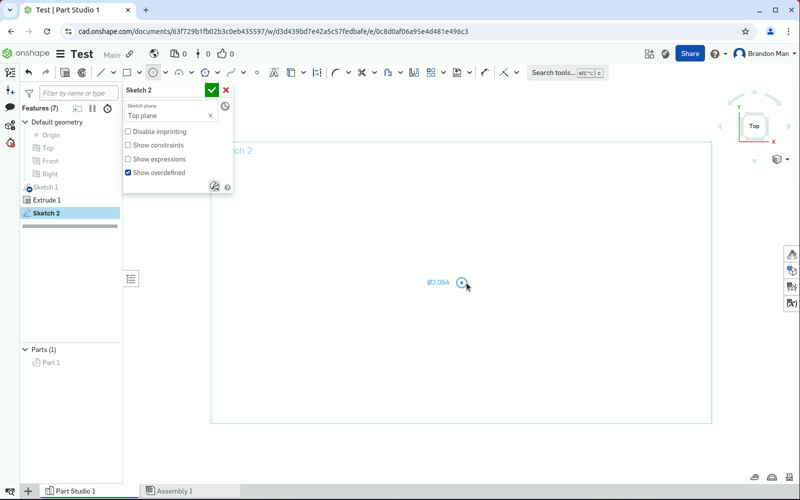
mouse_move(463, 280)
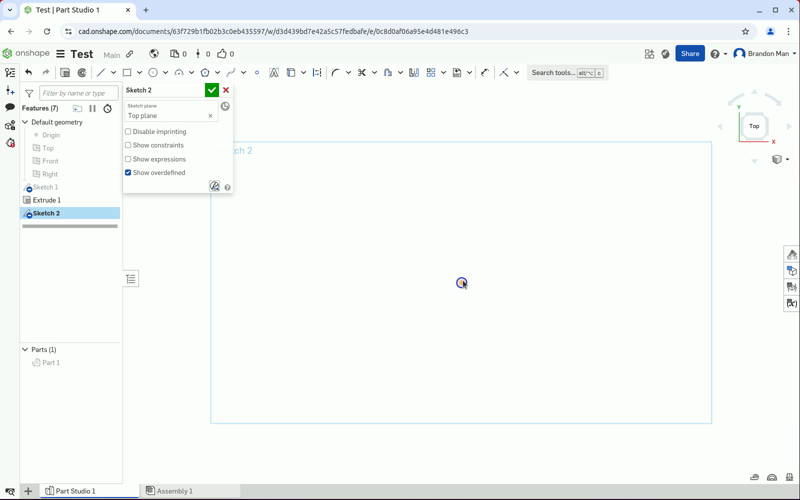
scroll(6)
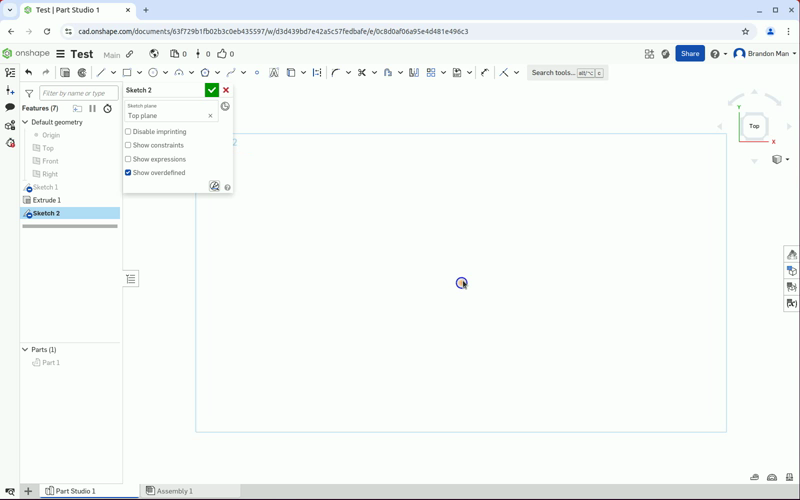
scroll(6)
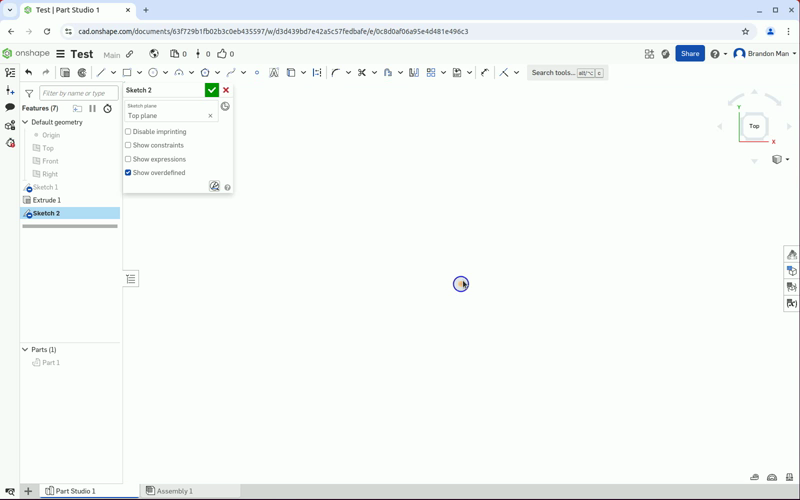
scroll(6)
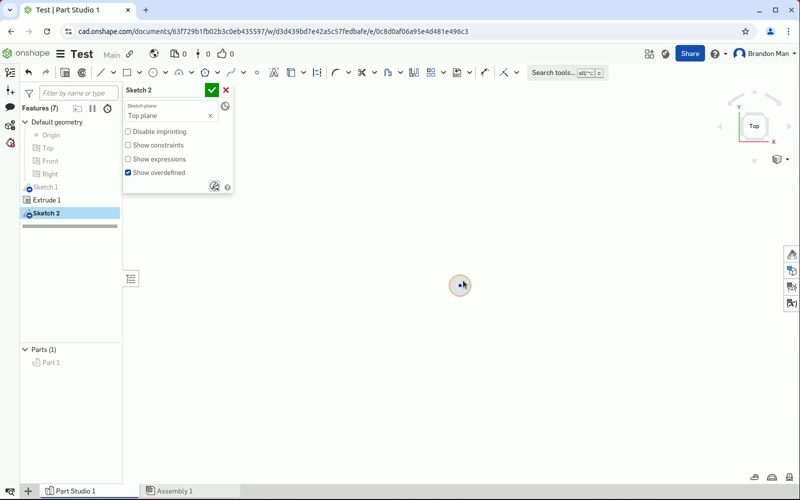
scroll(6)
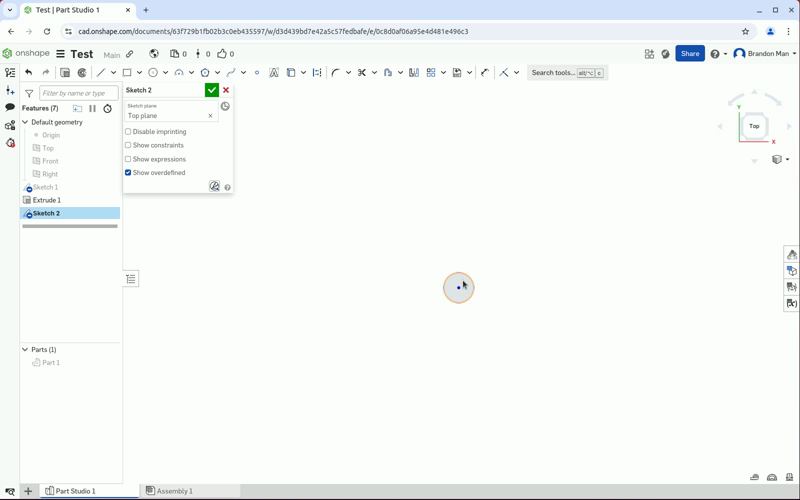
scroll(6)
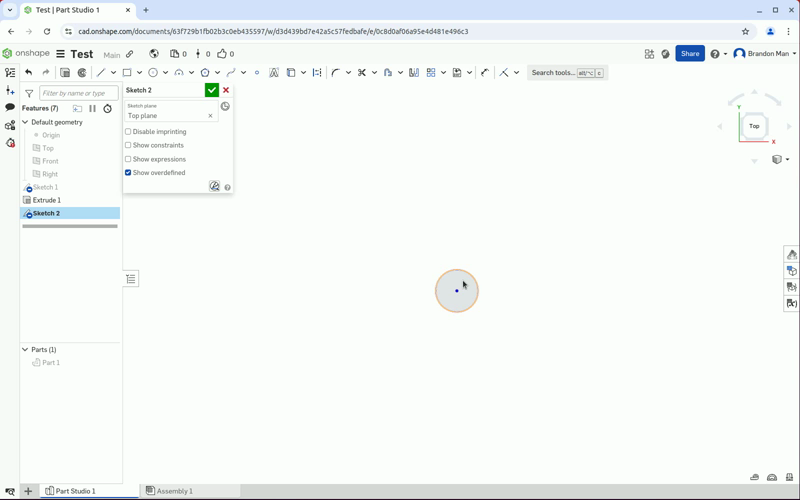
scroll(6)
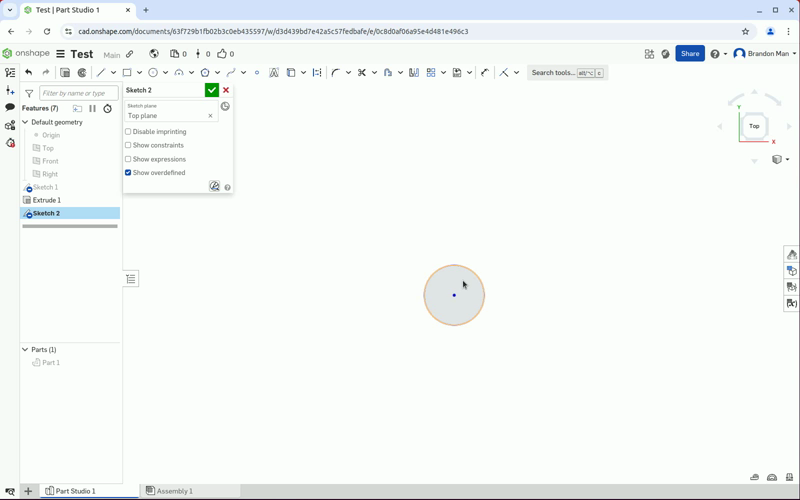
scroll(6)
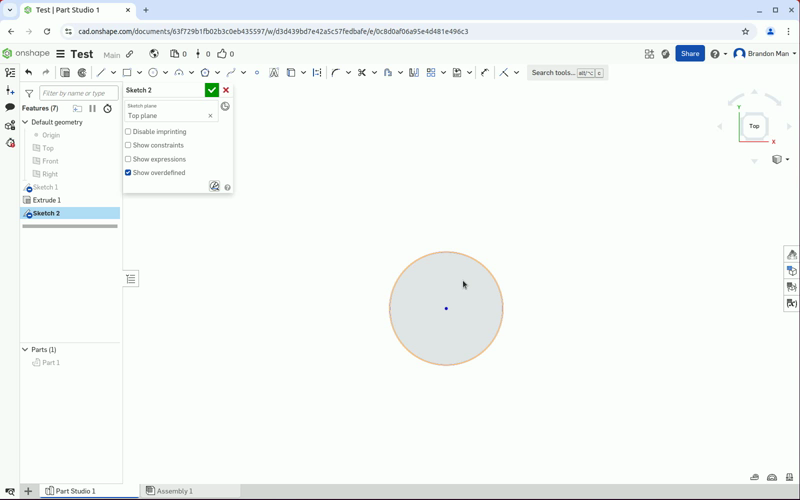
click(463, 280)
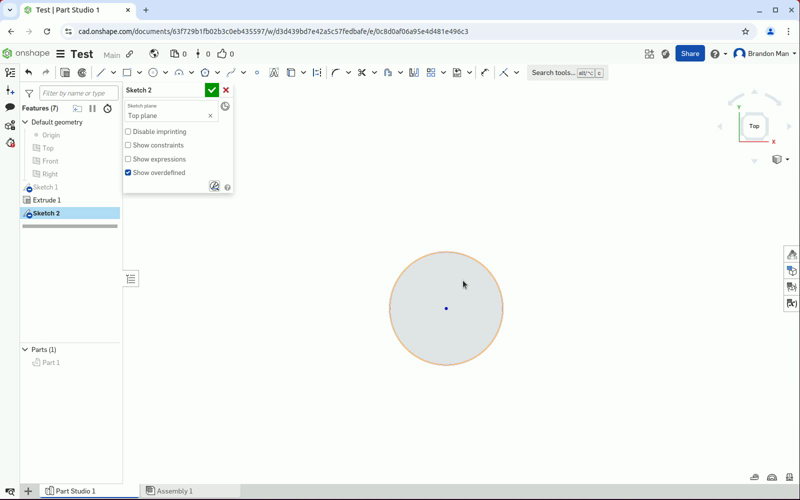
scroll(-6)
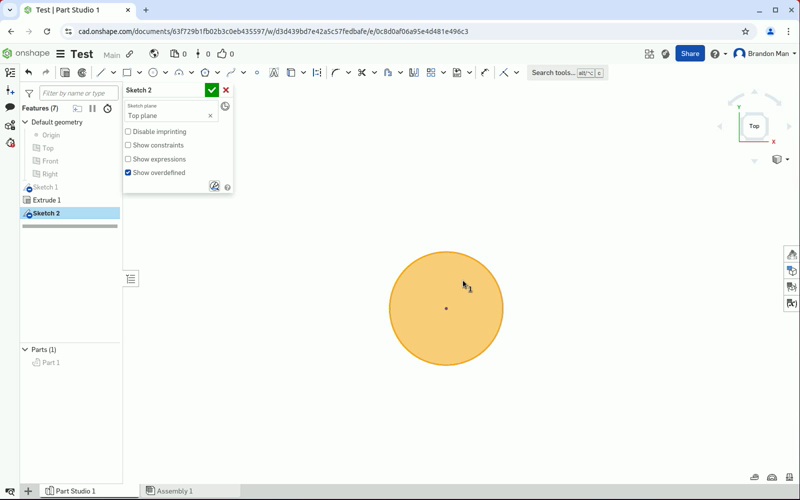
scroll(-6)
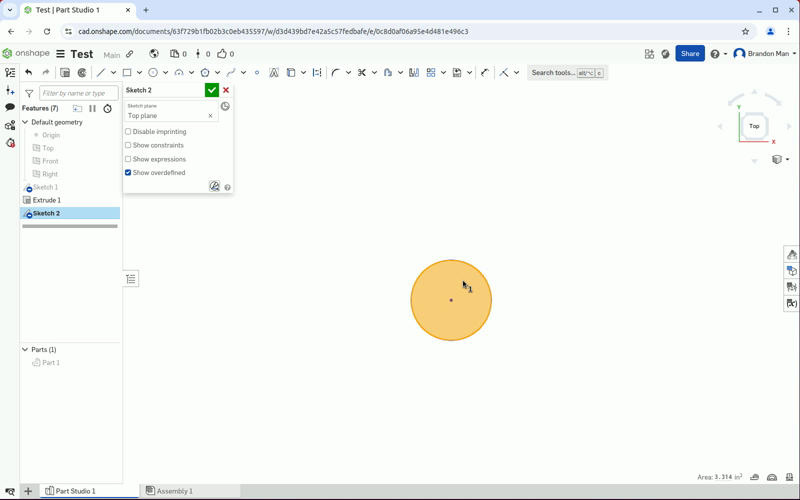
scroll(-6)
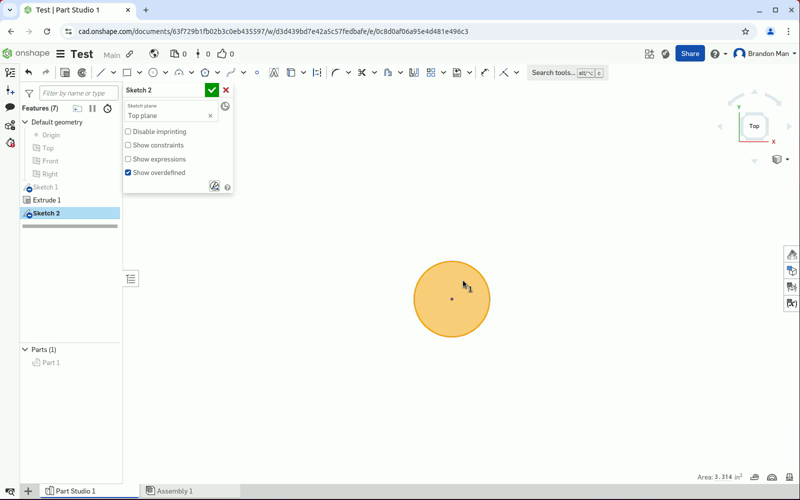
scroll(-6)
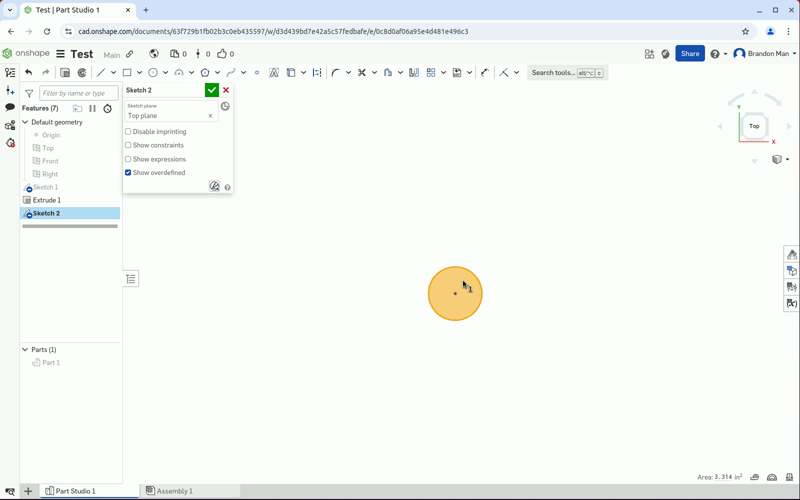
scroll(-6)
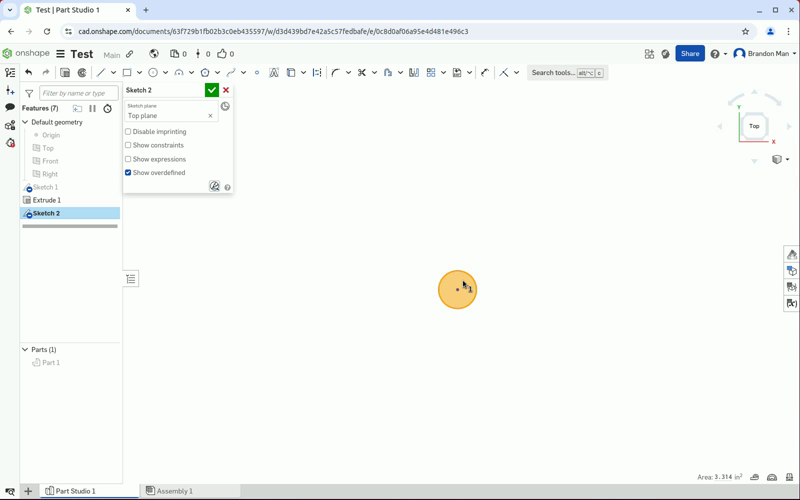
scroll(-6)
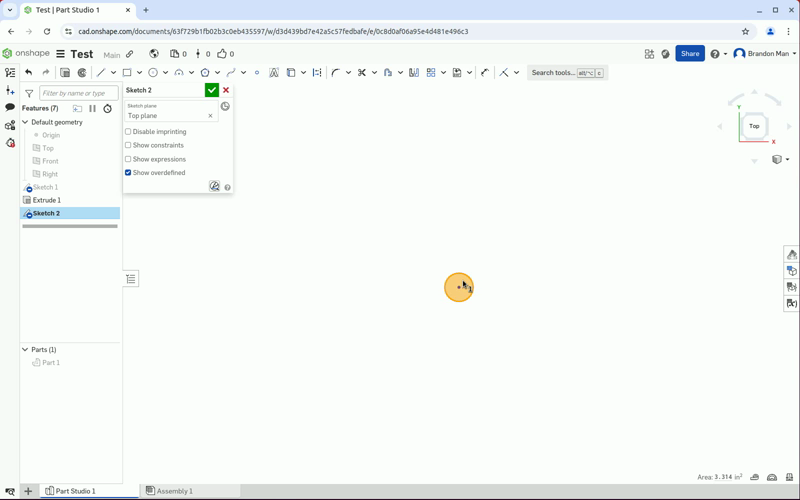
scroll(-6)
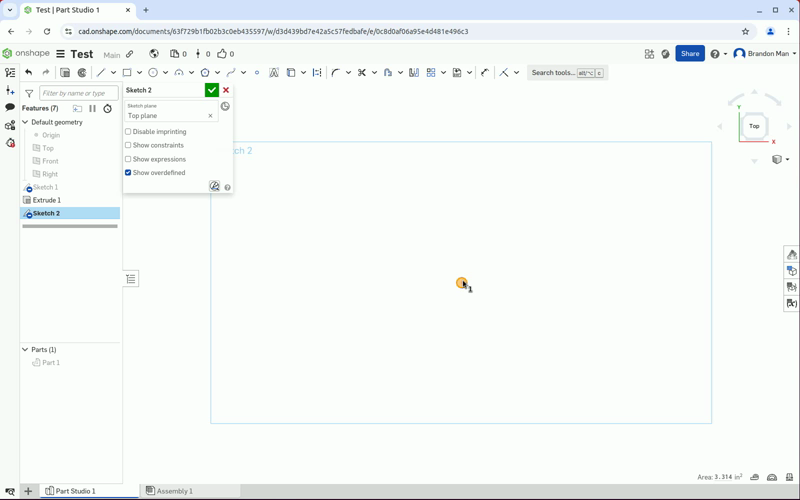
mouse_move(73, 352)
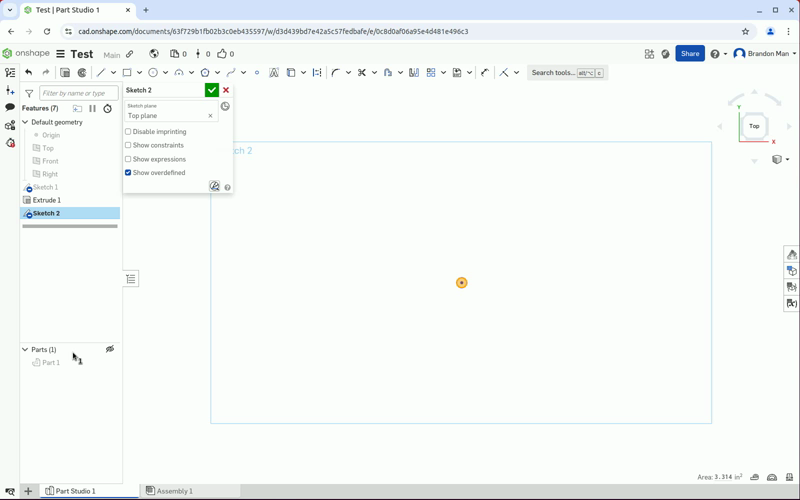
key(shift+y)
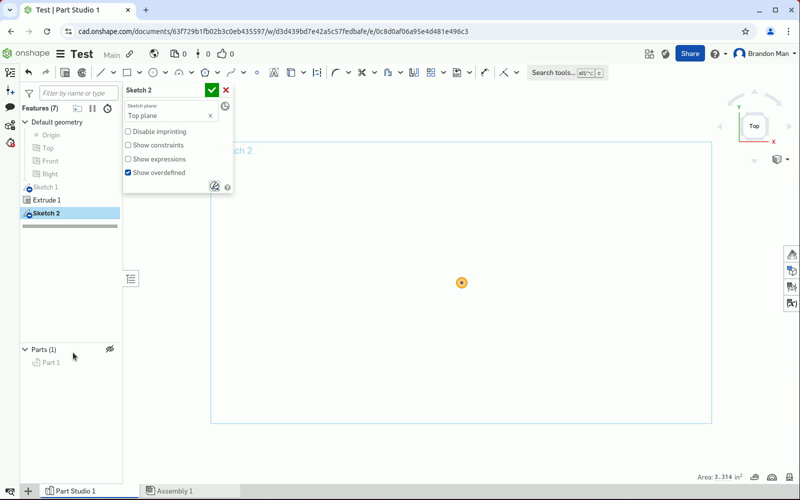
key(shift+e)
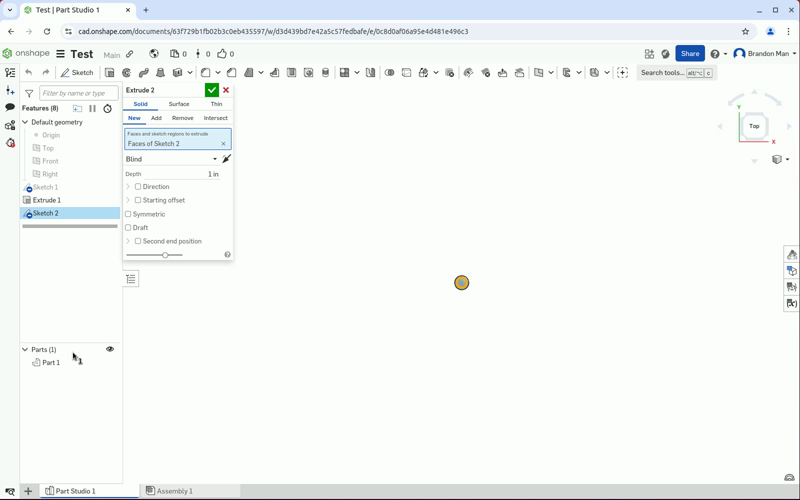
mouse_move(143, 106)
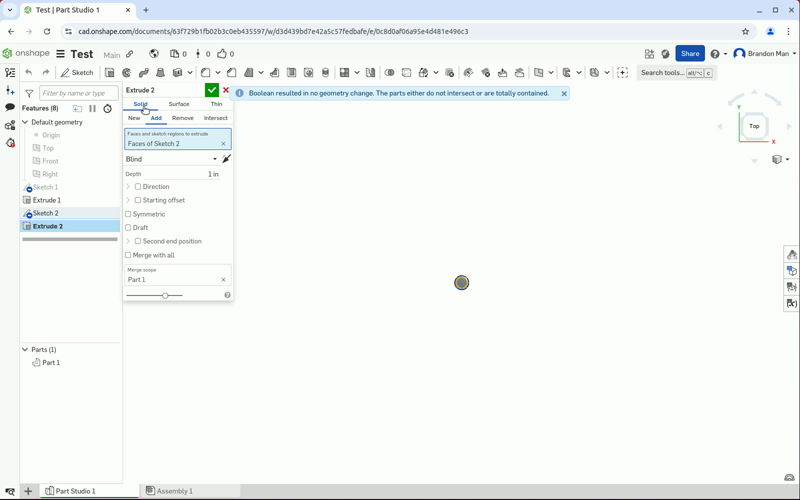
click(143, 106)
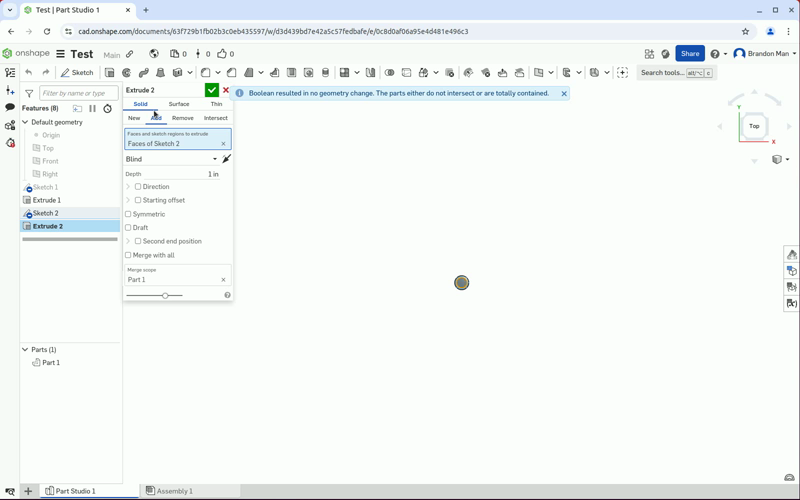
mouse_move(186, 120)
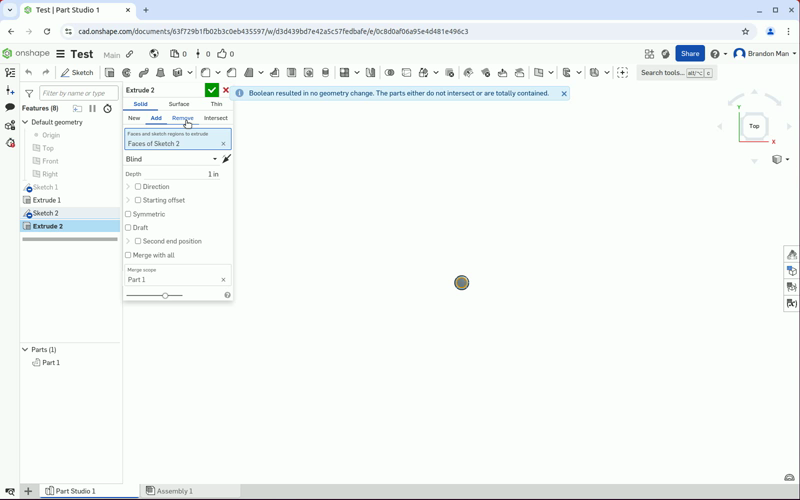
click(186, 120)
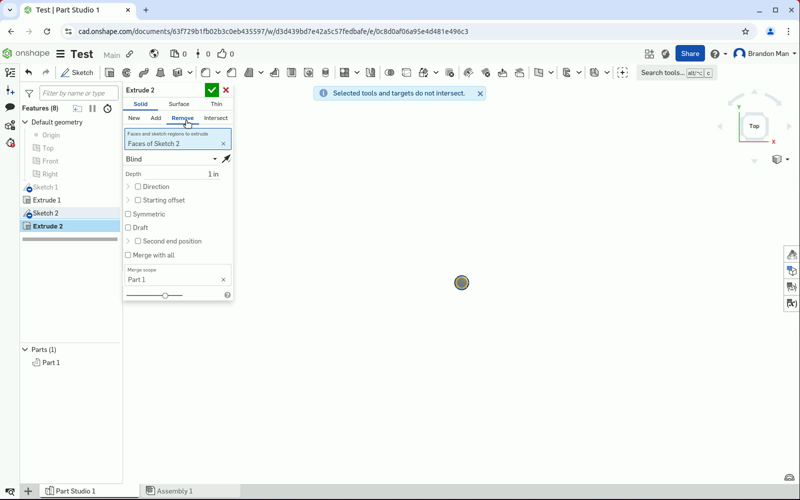
key(tab, 4)
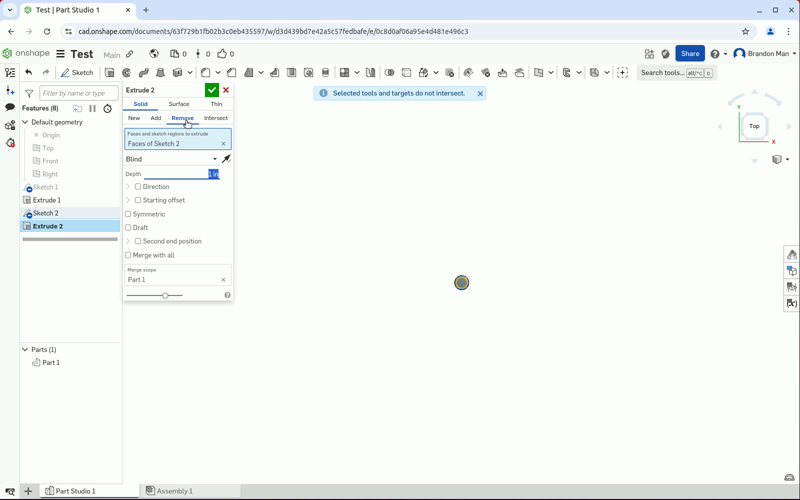
text(-23.108)
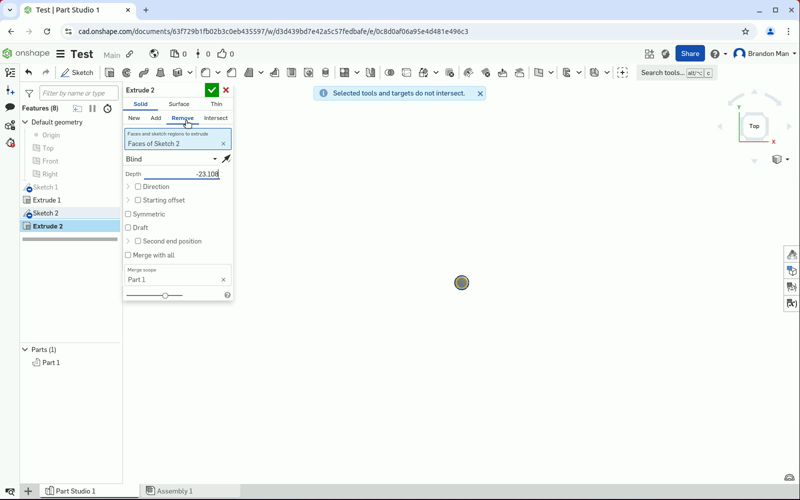
key(tab, 6)
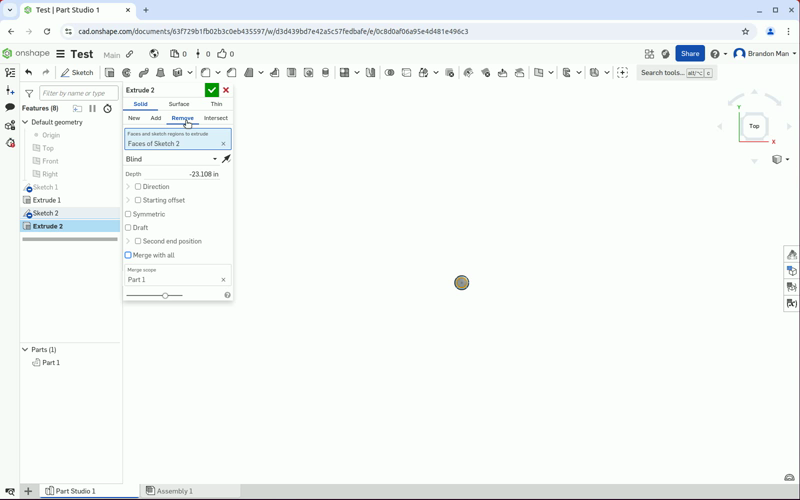
key(space)
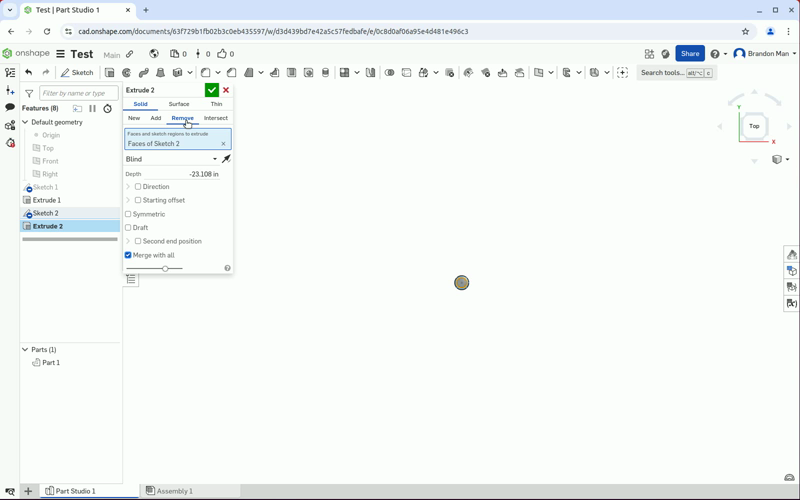
key(enter)
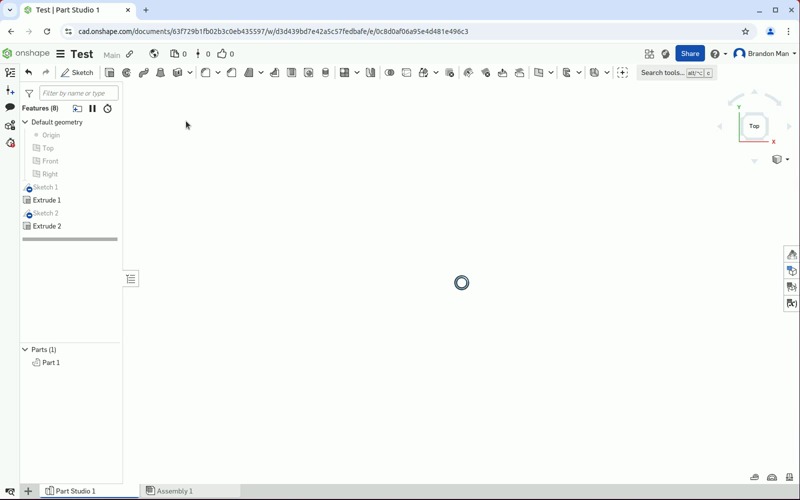
key(shift+h)
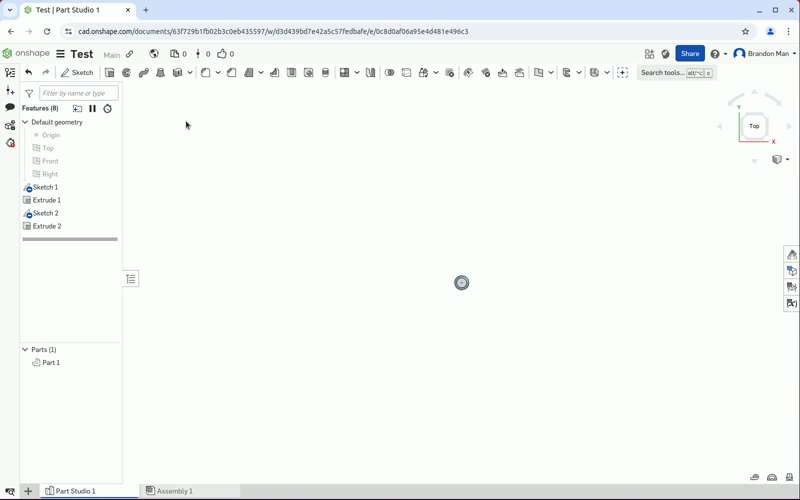
key(shift+h)
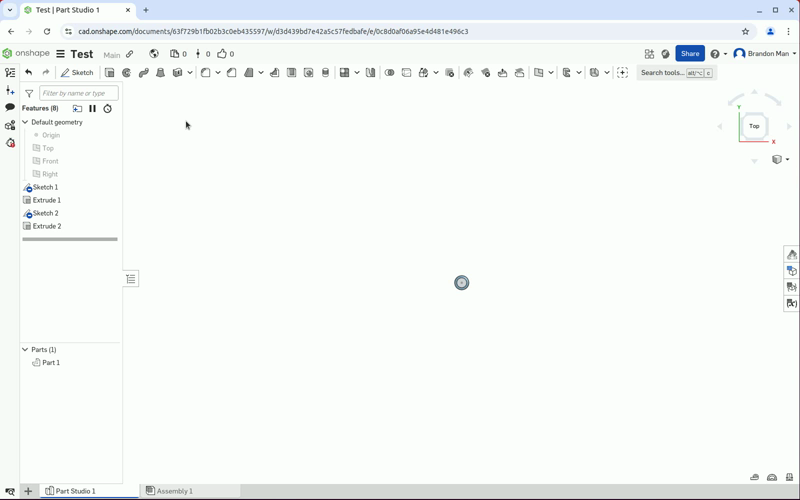
key(shift+7)
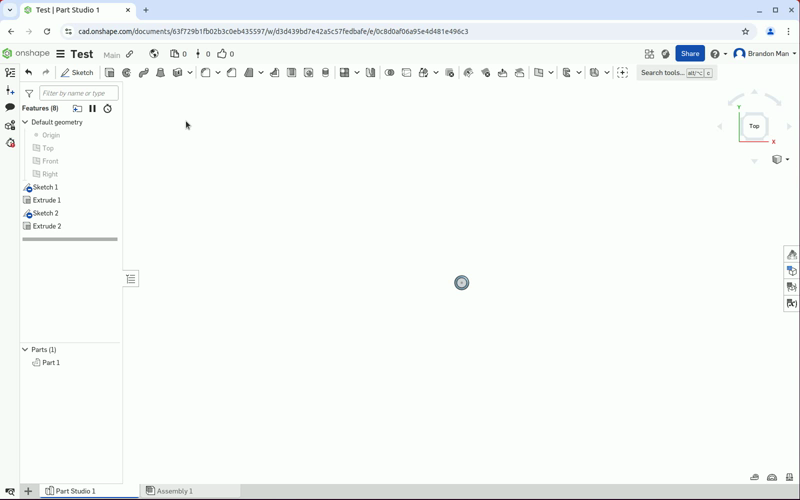
key(up, 3)
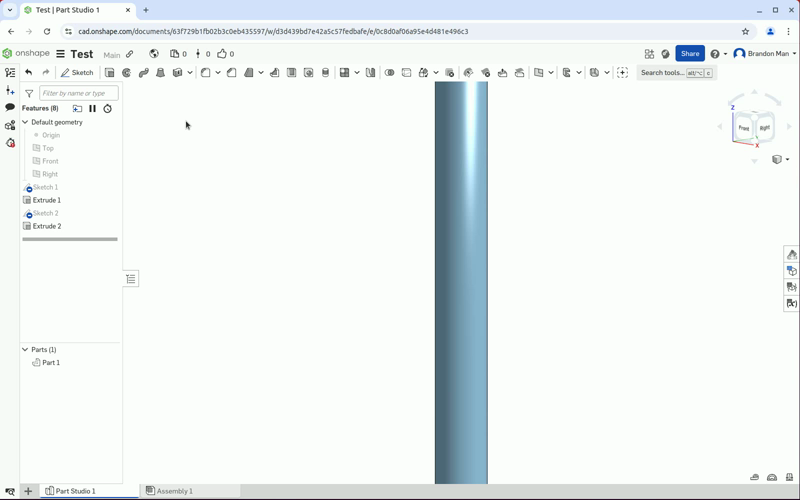
key(left, 3)
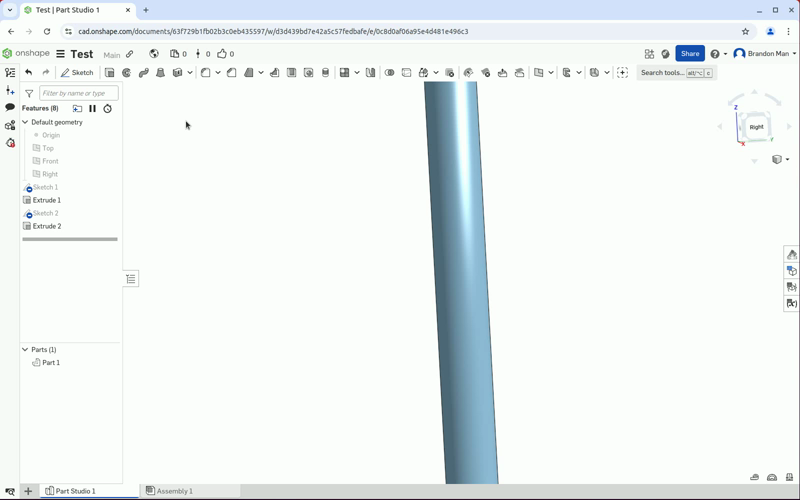
key(right, 3)
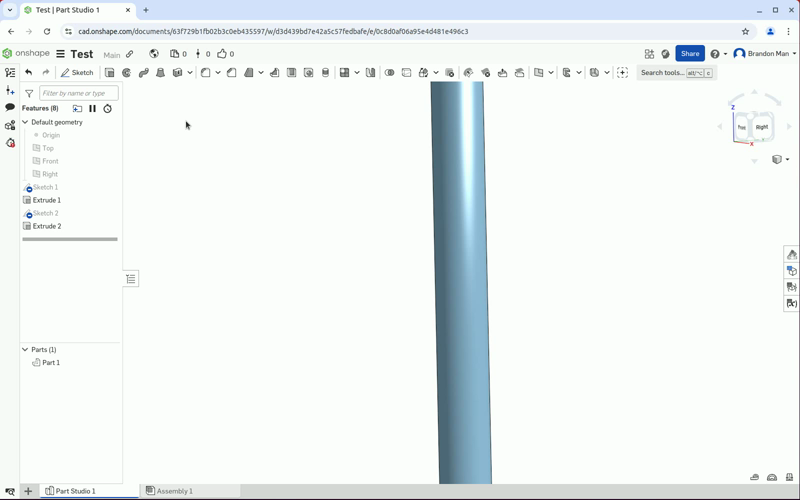
key(down, 3)
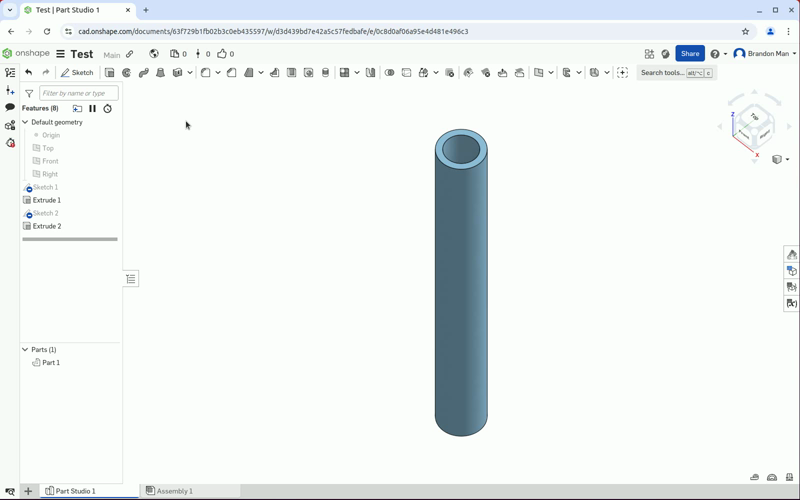
mouse_move(73, 189)
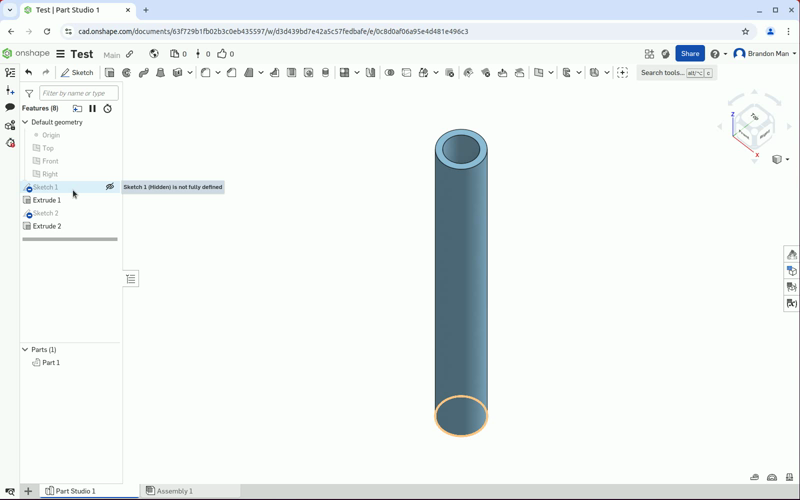
click(73, 189)